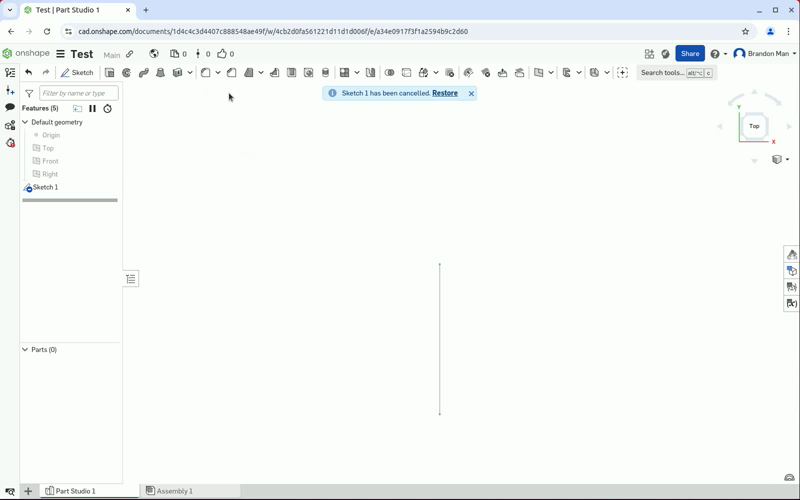
key(shift+h)
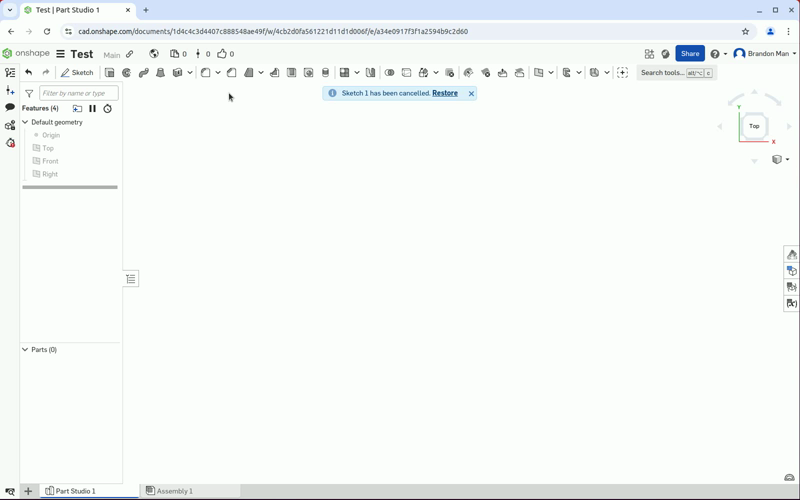
mouse_move(73, 352)
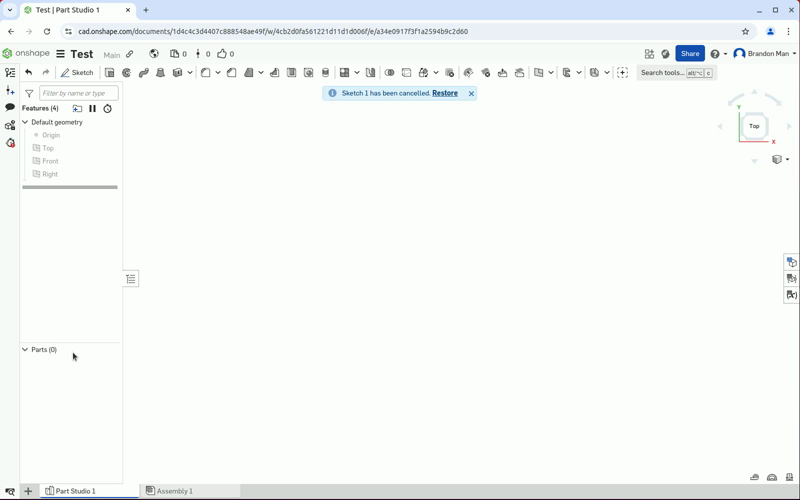
key(y)
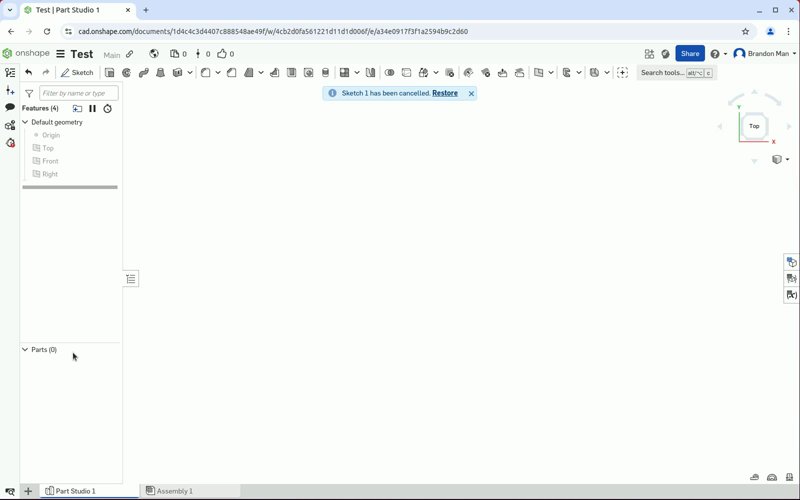
key(shift+p)
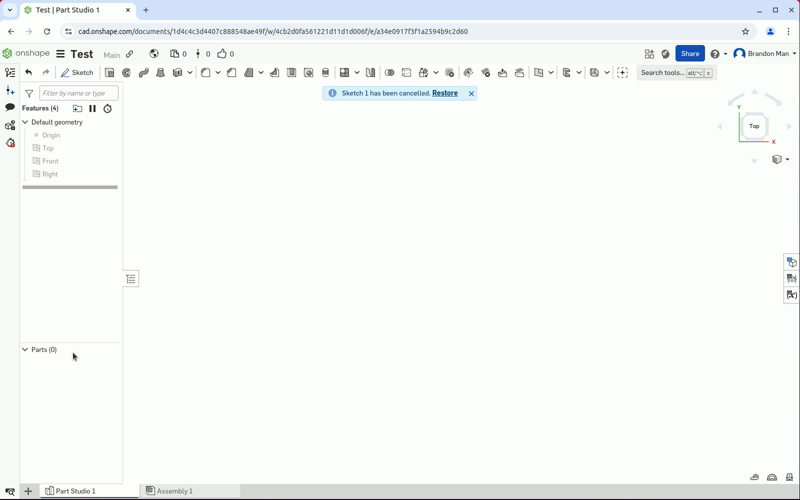
key(space)
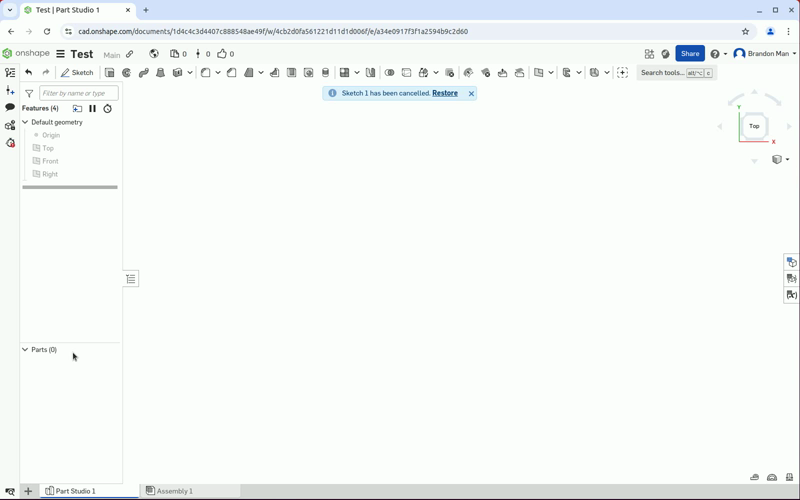
key_down(shift)
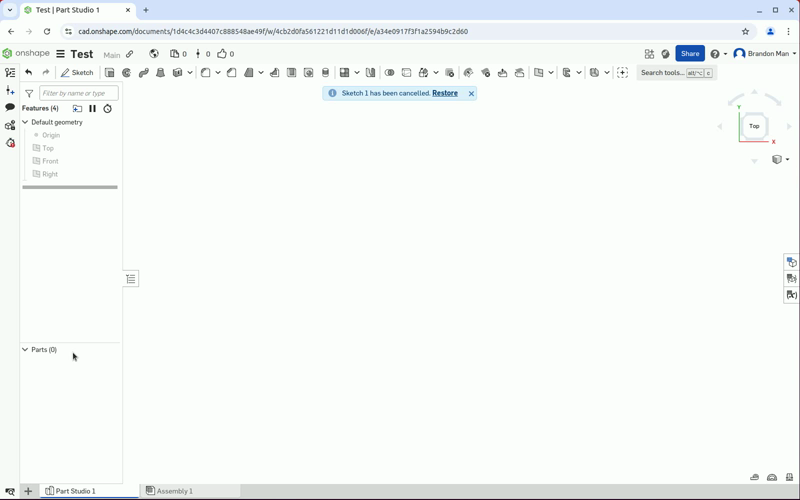
key(up)
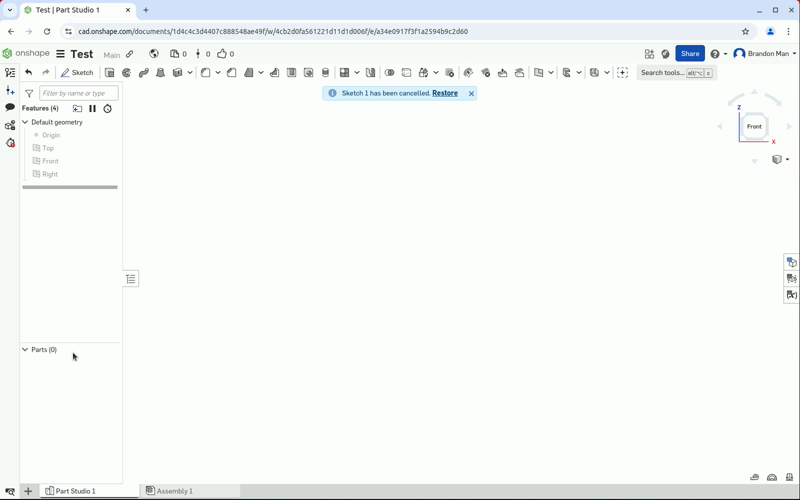
key_up(shift)
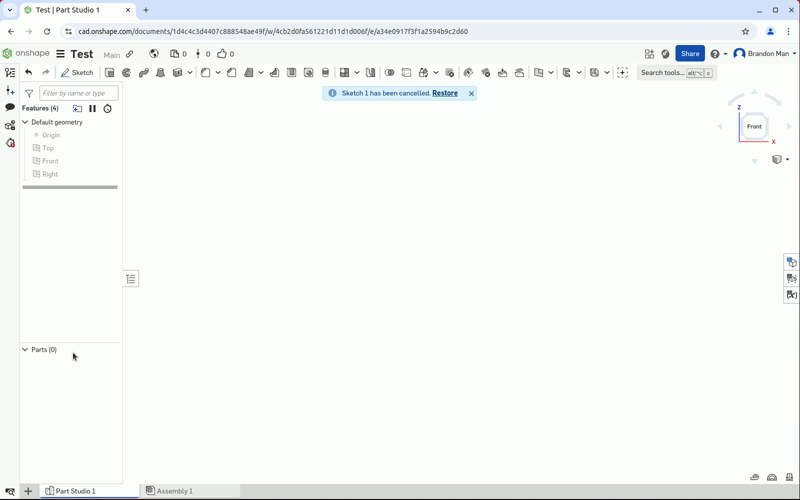
mouse_move(73, 352)
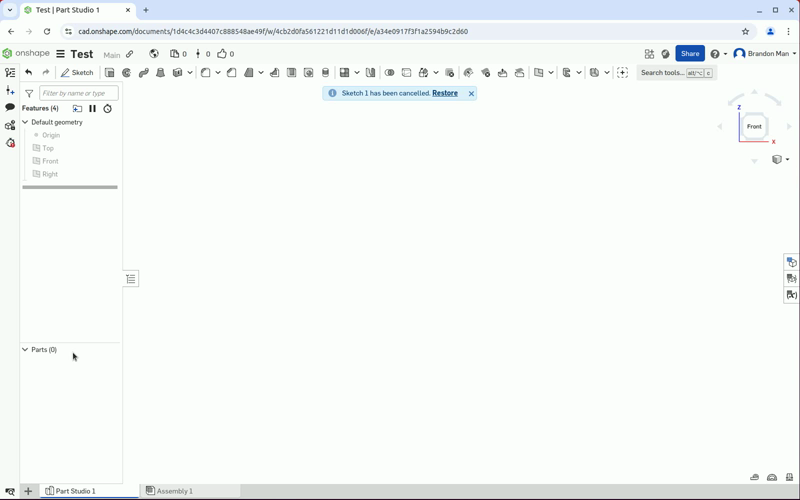
key(shift+y)
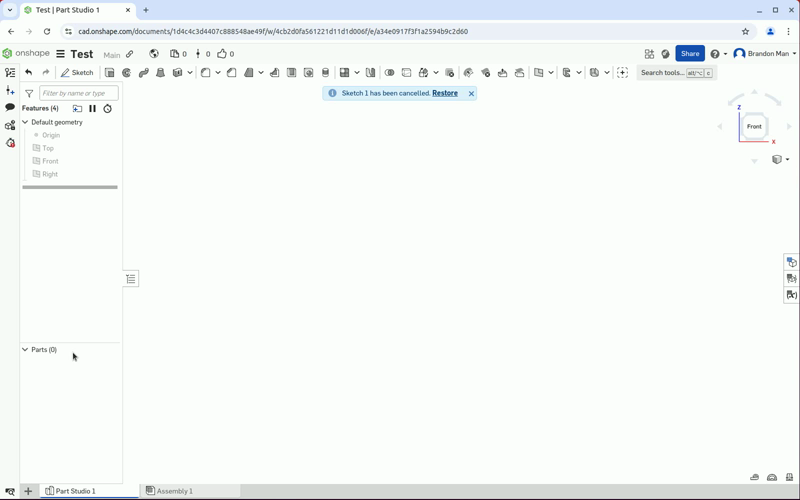
key(shift+s)
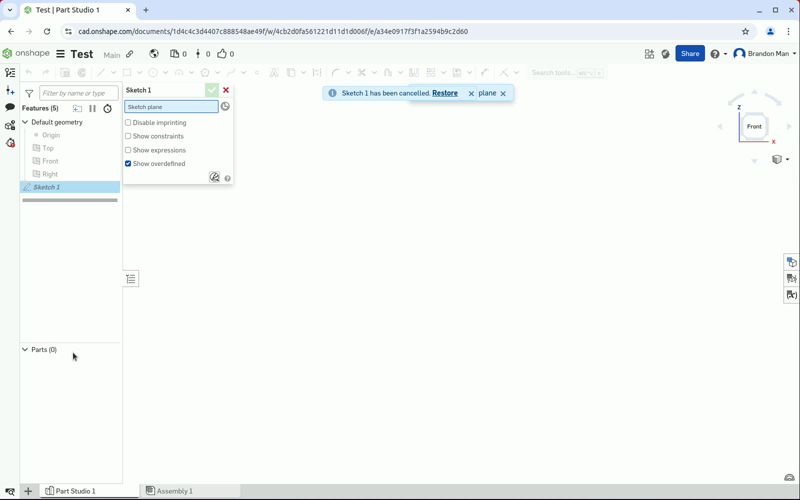
mouse_move(73, 163)
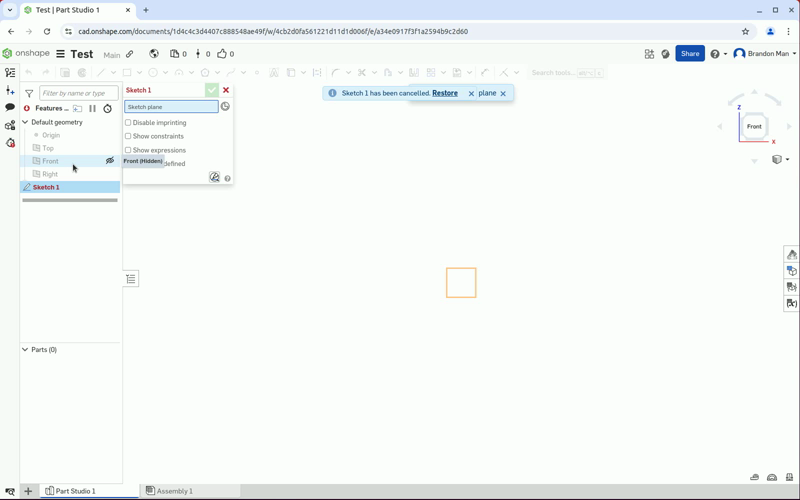
click(73, 163)
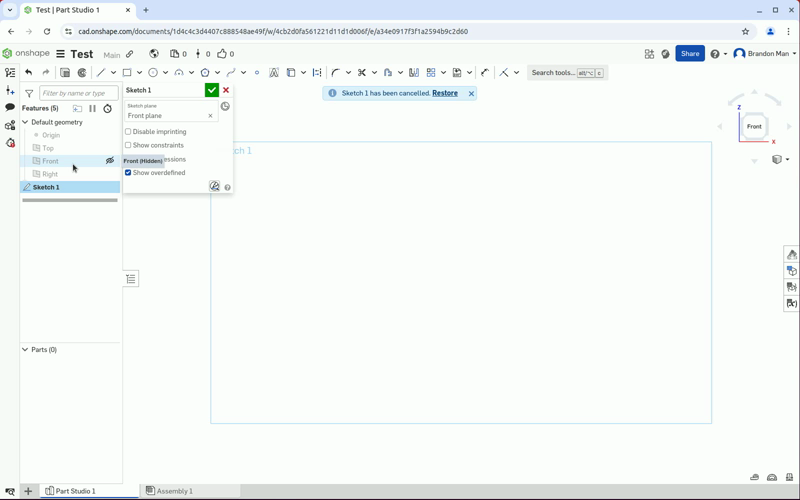
mouse_move(73, 352)
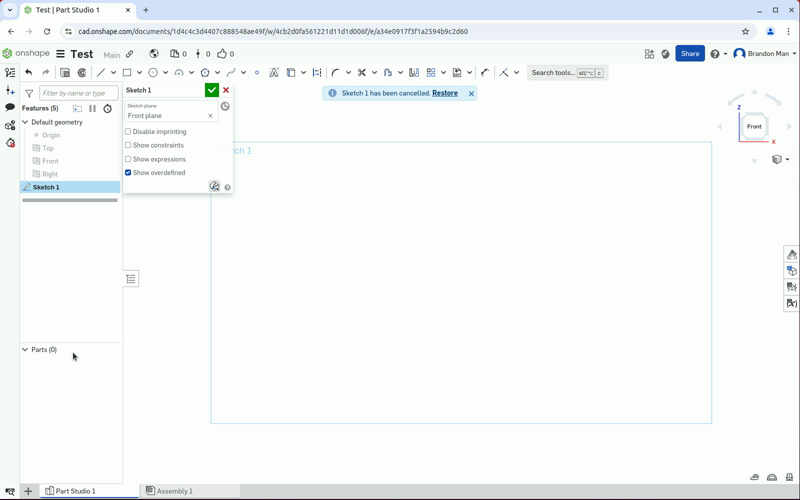
key(y)
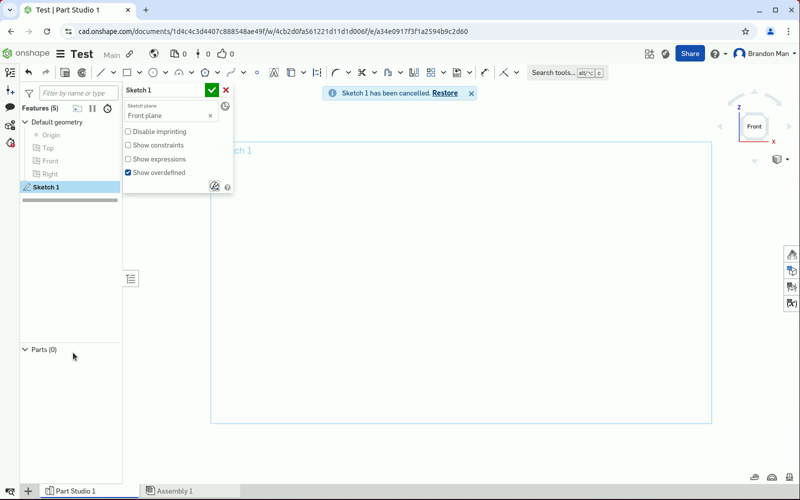
key(c)
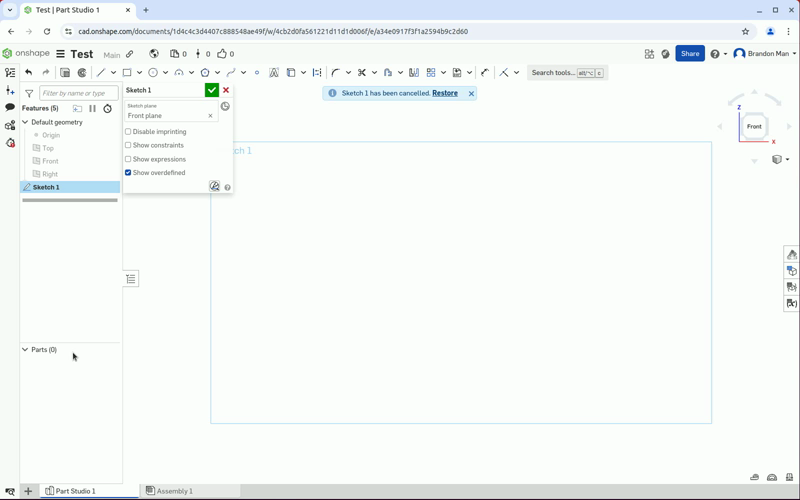
key_down(shift)
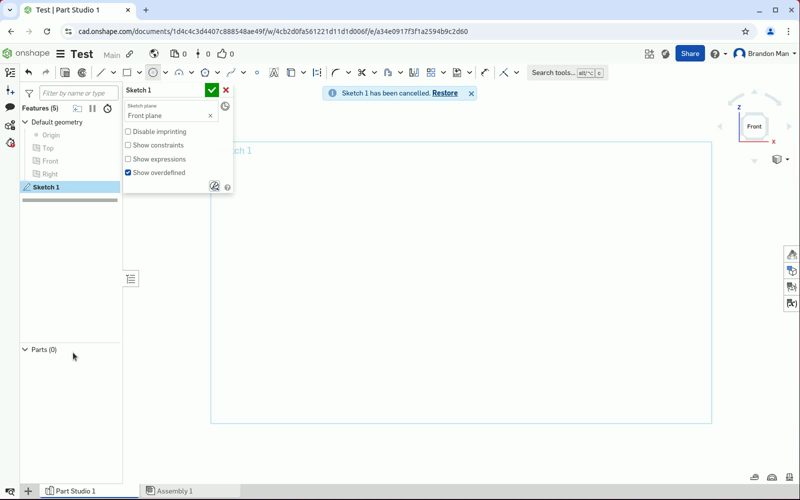
mouse_move(461, 282)
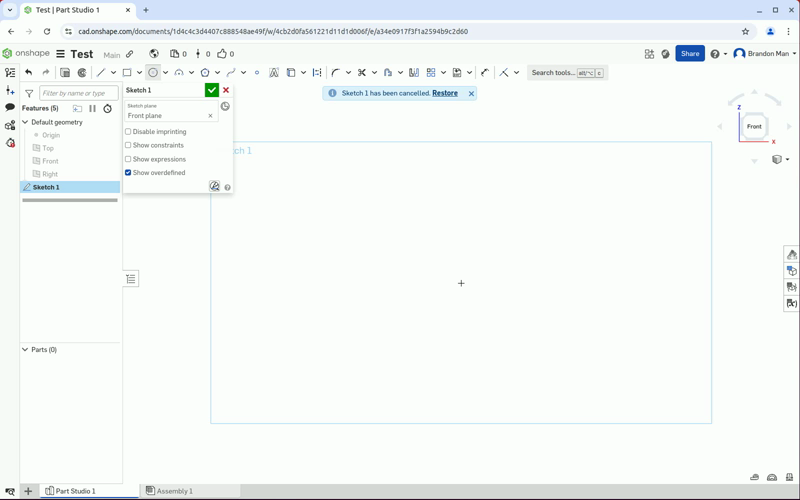
click(461, 282)
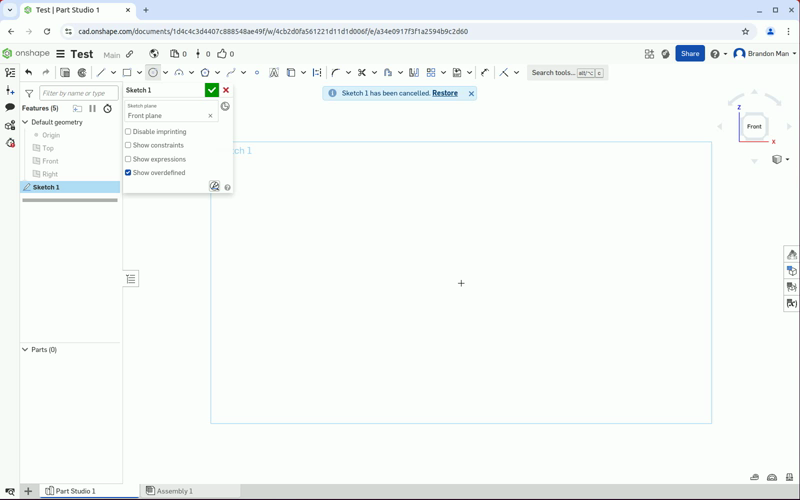
key_up(shift)
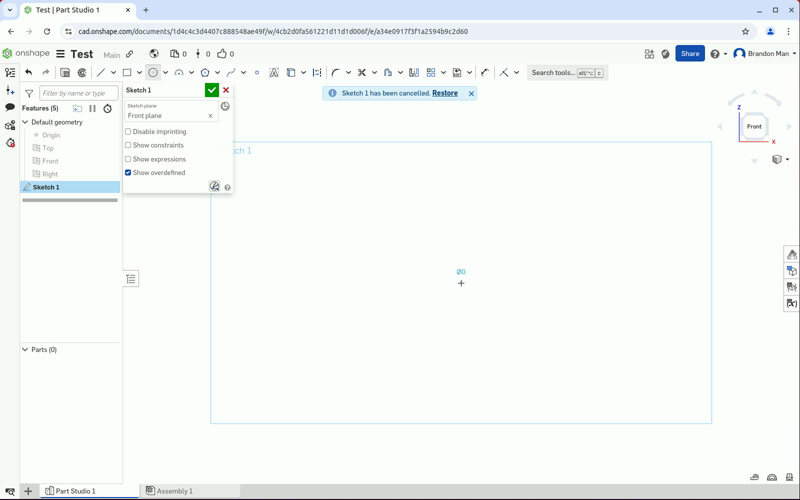
mouse_move(531, 282)
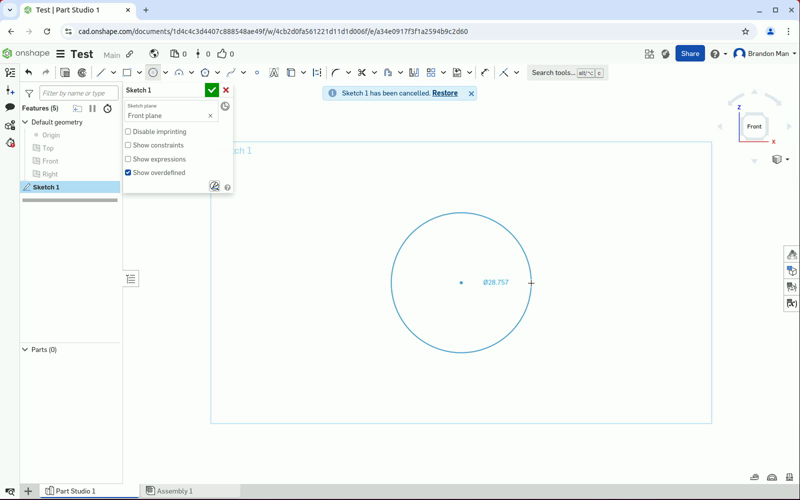
click(531, 282)
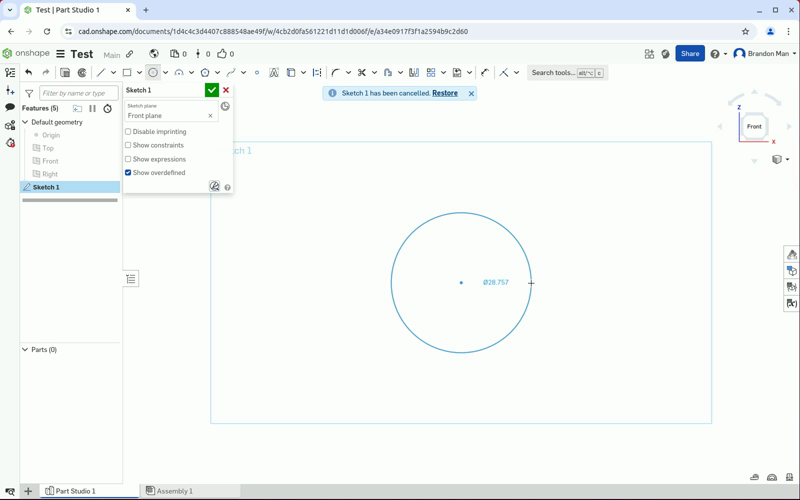
key(esc)
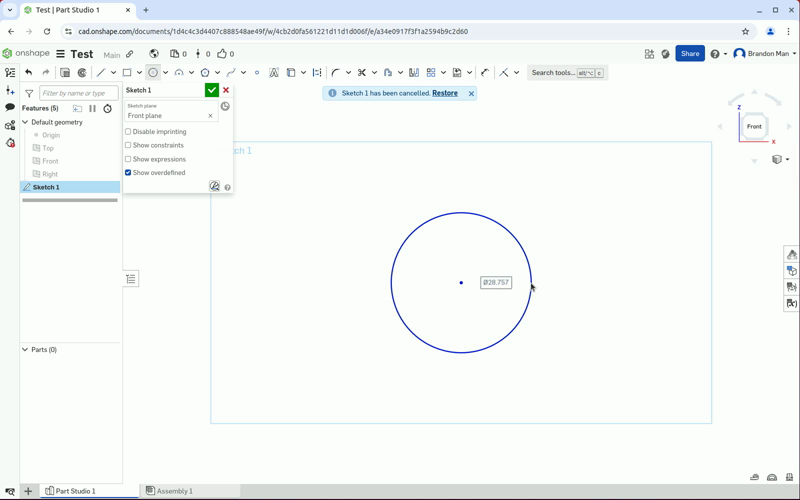
key(c)
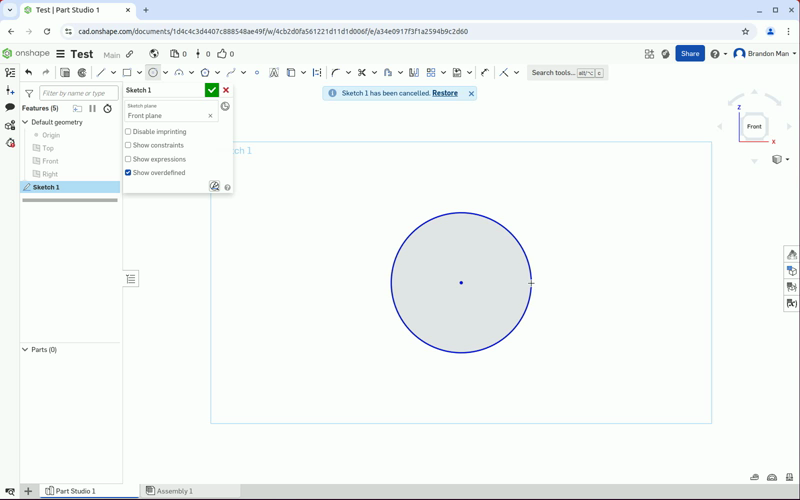
key_down(shift)
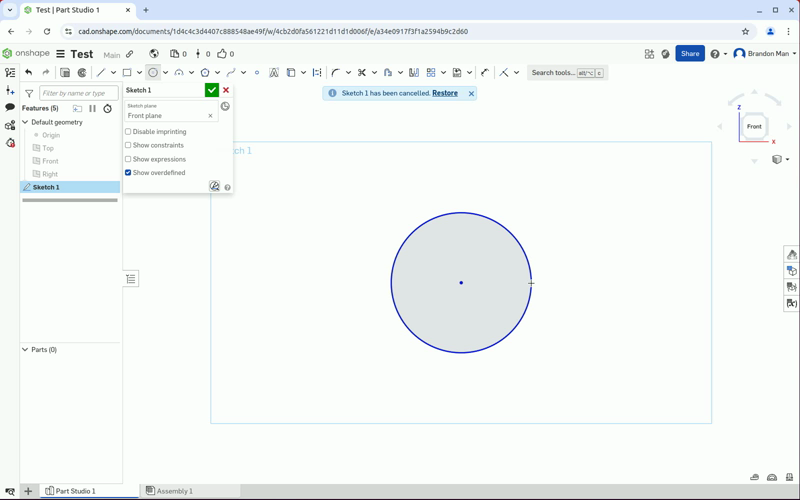
mouse_move(461, 282)
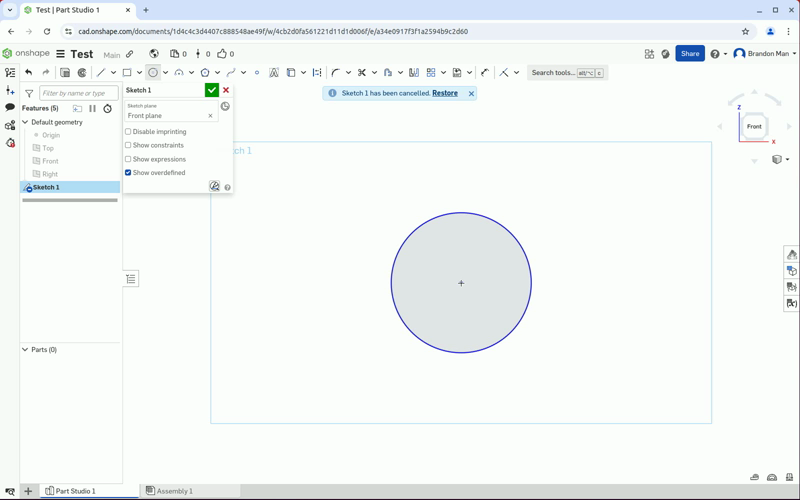
click(461, 282)
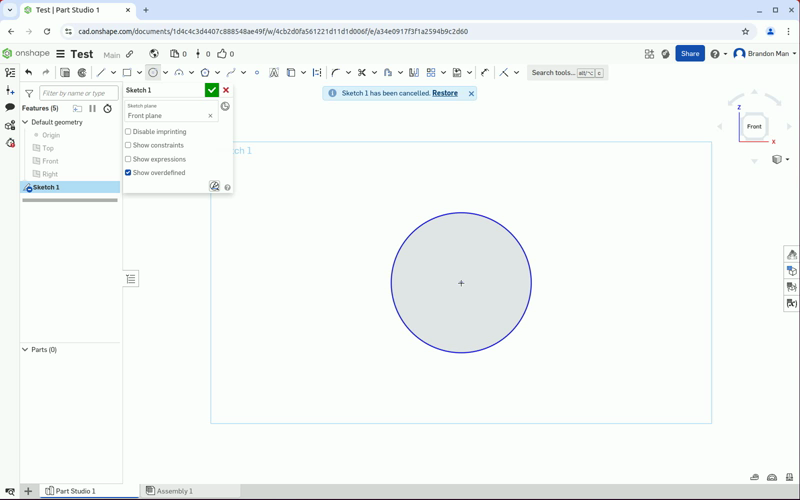
key_up(shift)
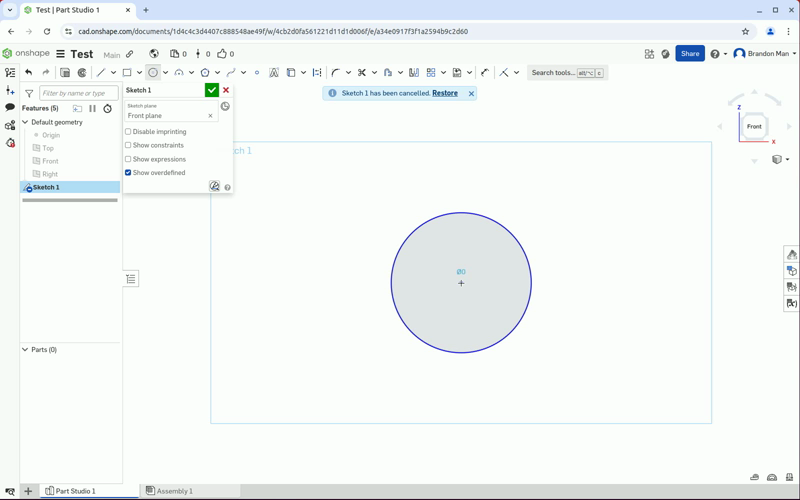
mouse_move(507, 282)
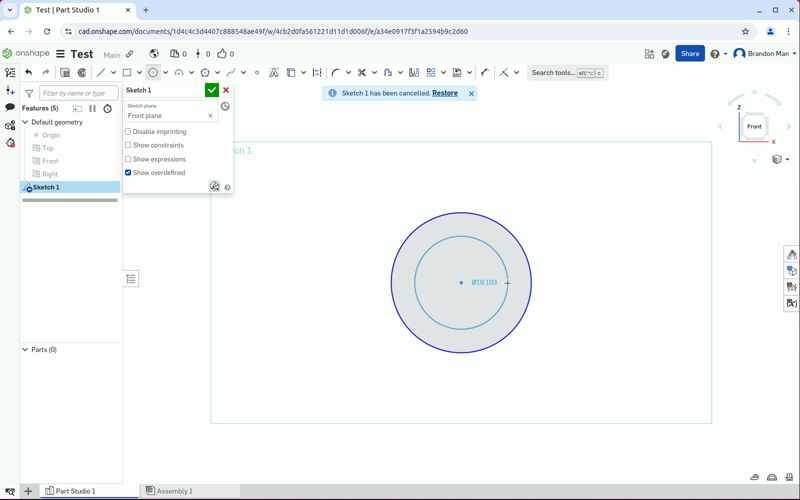
click(507, 282)
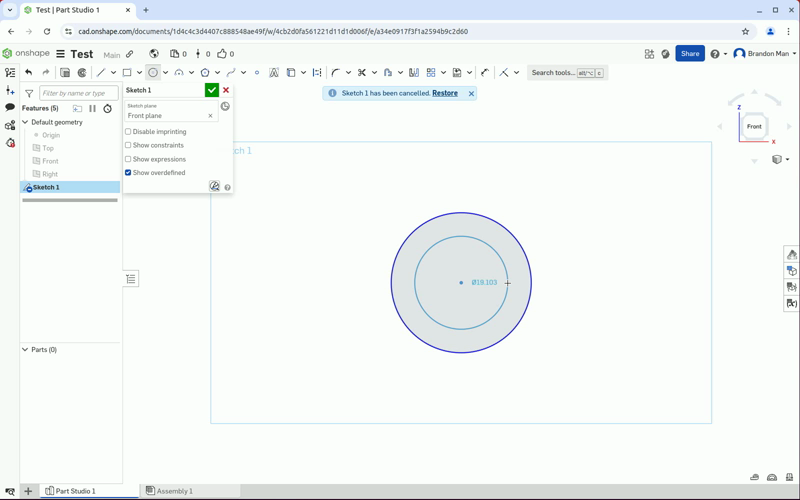
key(esc)
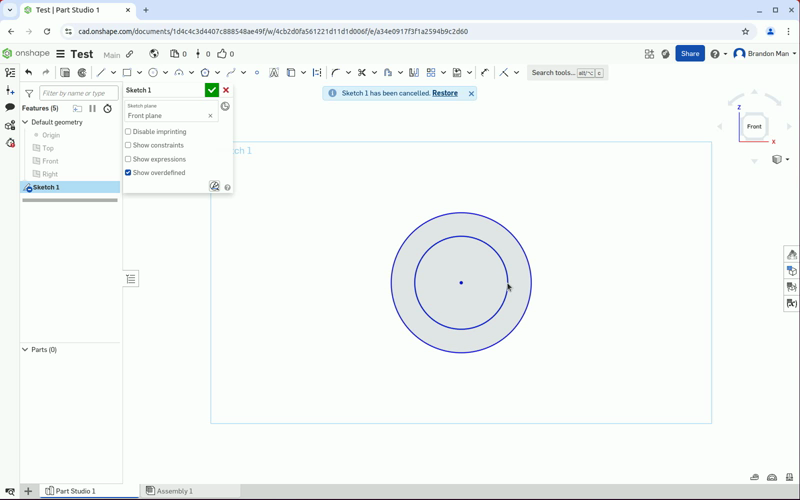
mouse_move(494, 235)
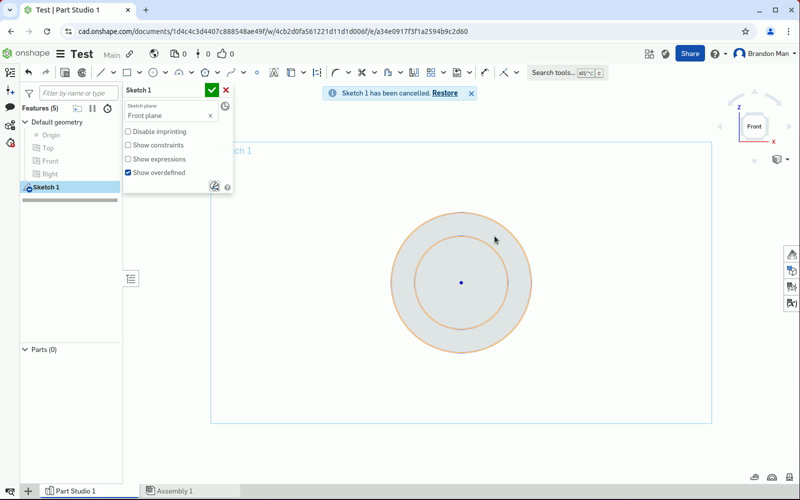
click(494, 235)
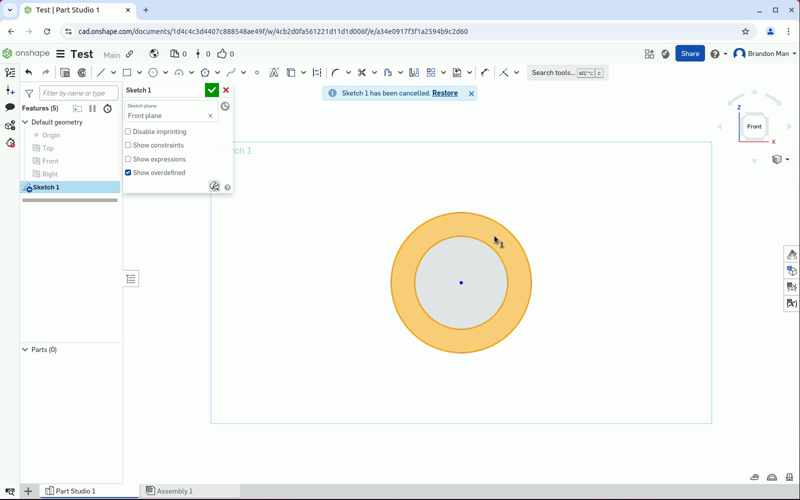
mouse_move(73, 352)
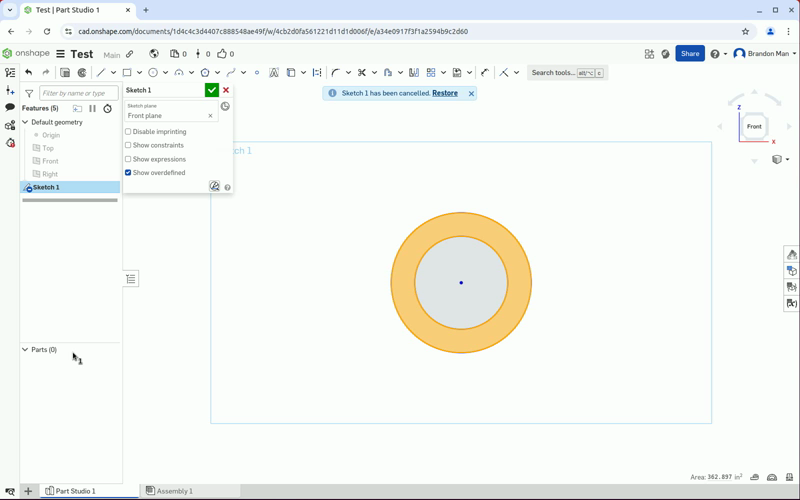
key(shift+y)
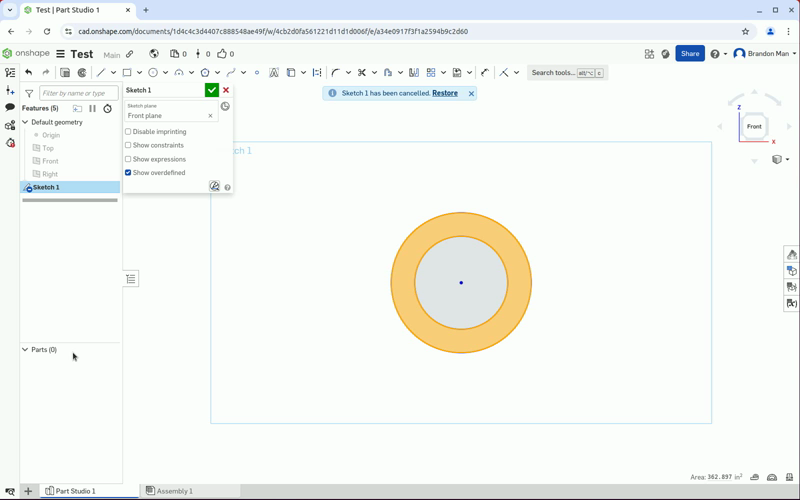
key(shift+e)
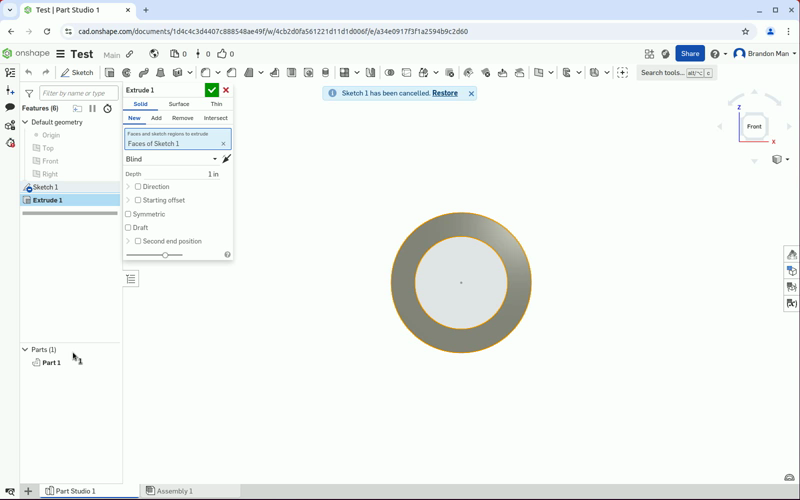
mouse_move(143, 106)
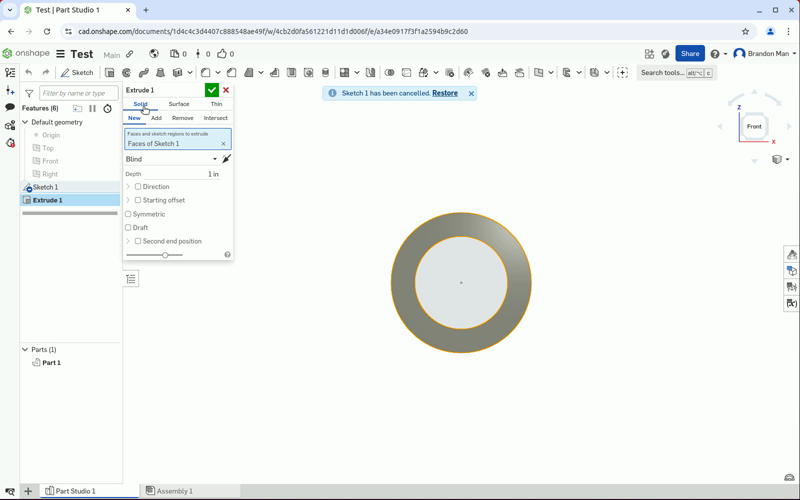
click(143, 106)
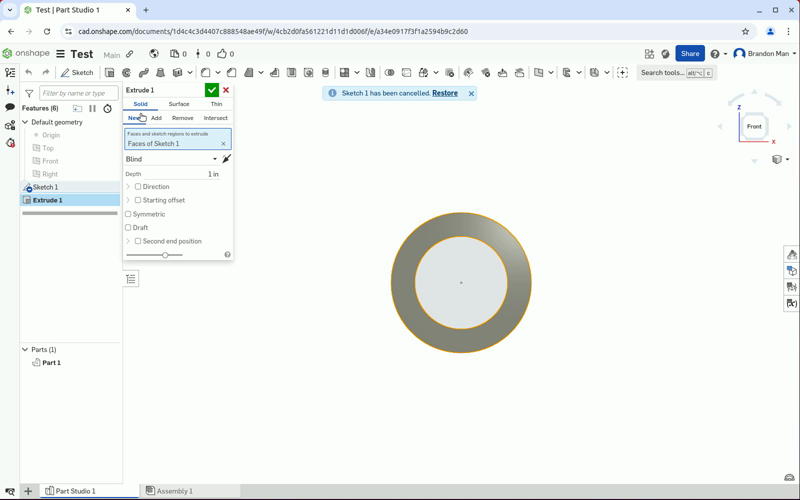
mouse_move(137, 120)
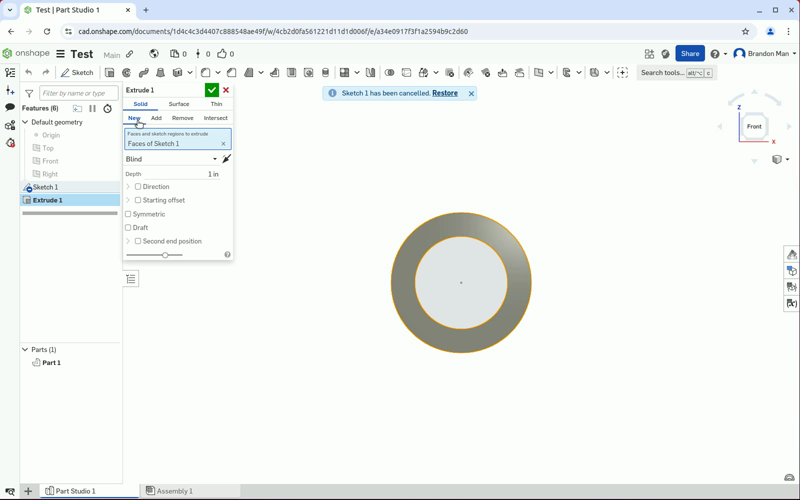
click(137, 120)
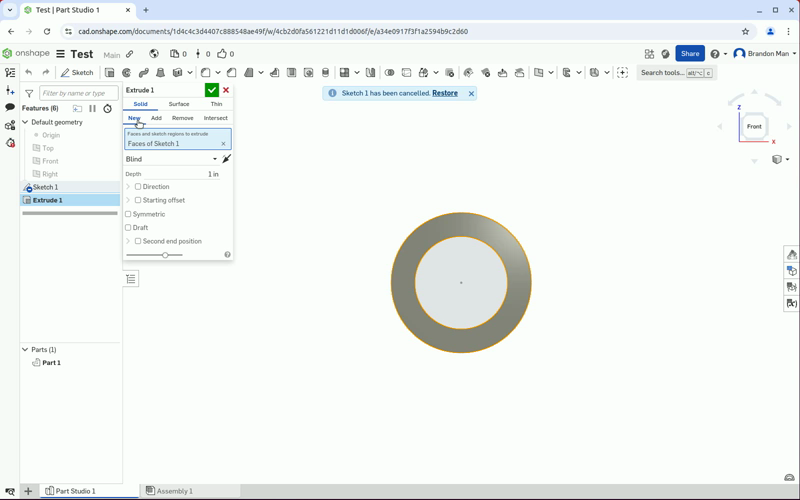
key(tab, 4)
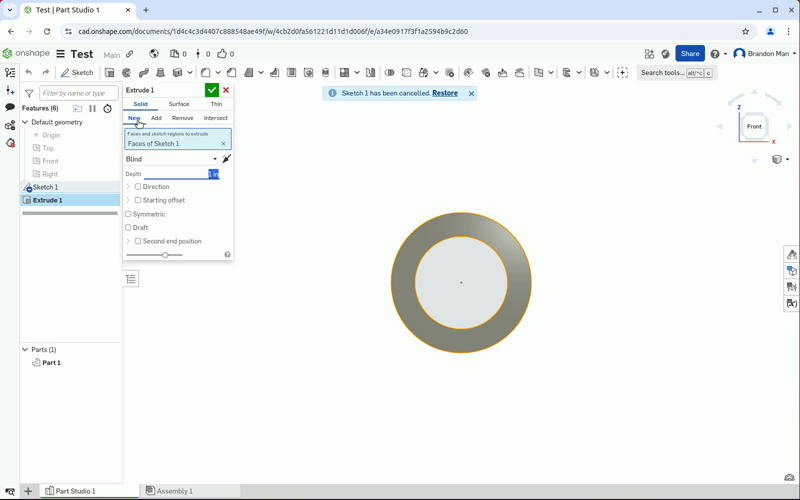
text(23.108)
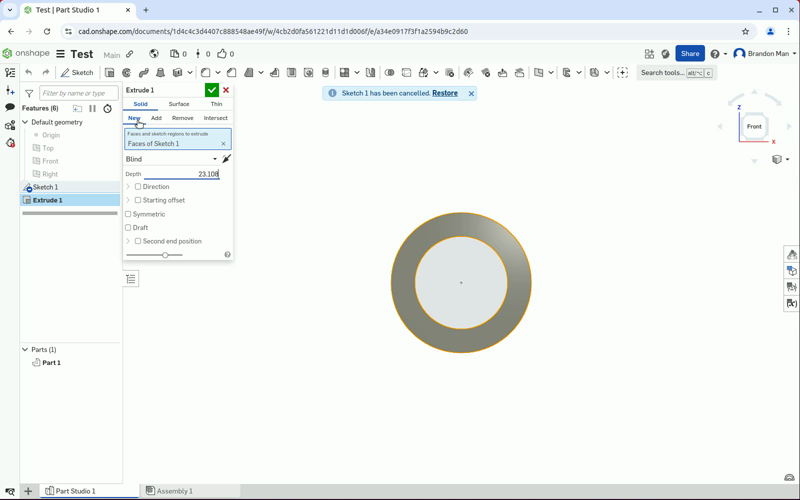
key(enter)
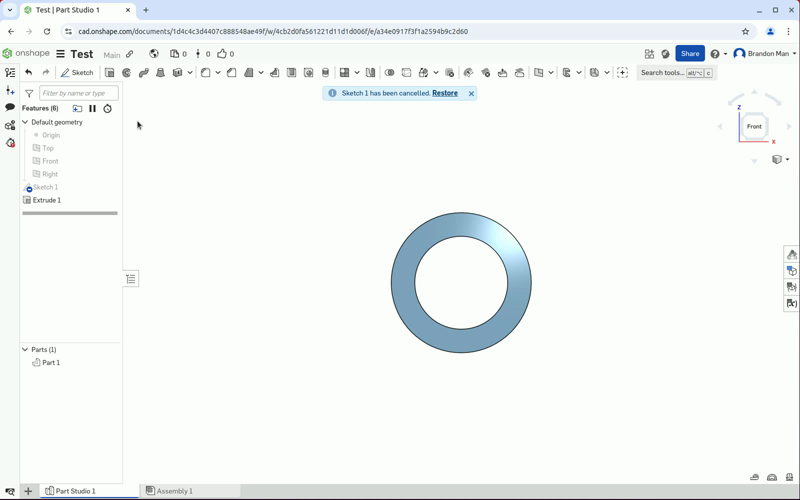
key(shift+h)
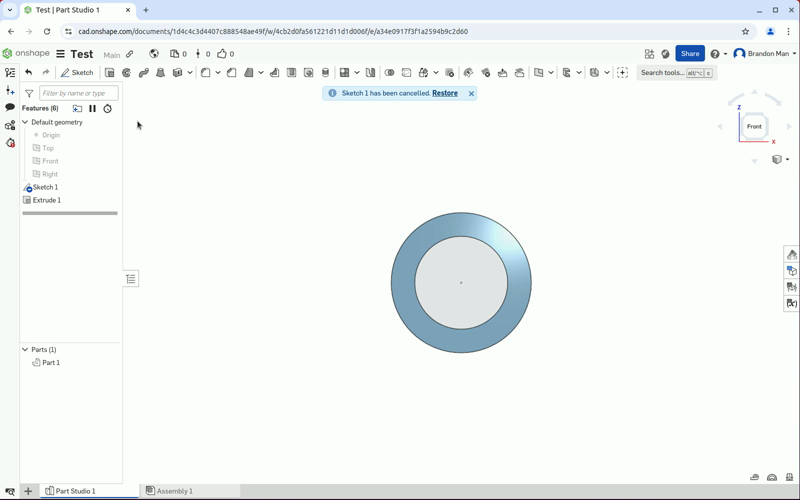
key(shift+h)
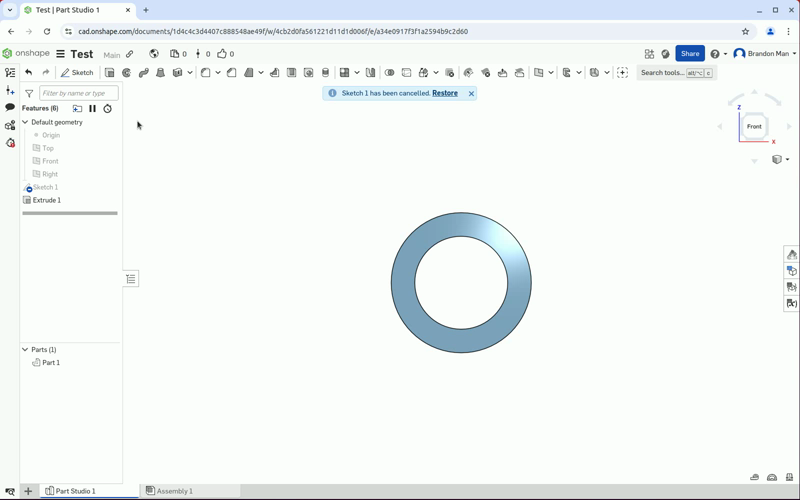
mouse_move(73, 189)
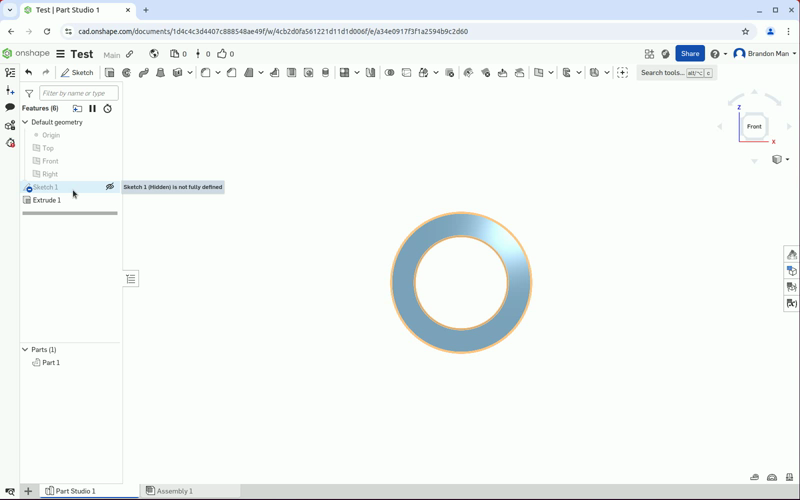
click(73, 189)
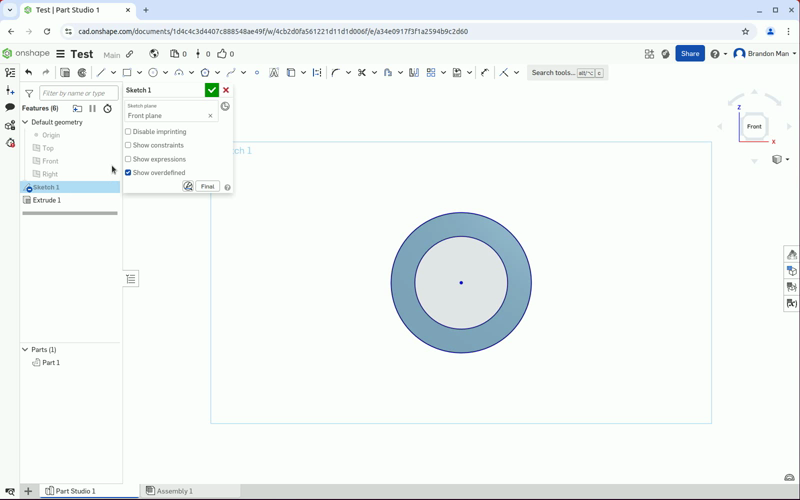
mouse_move(229, 92)
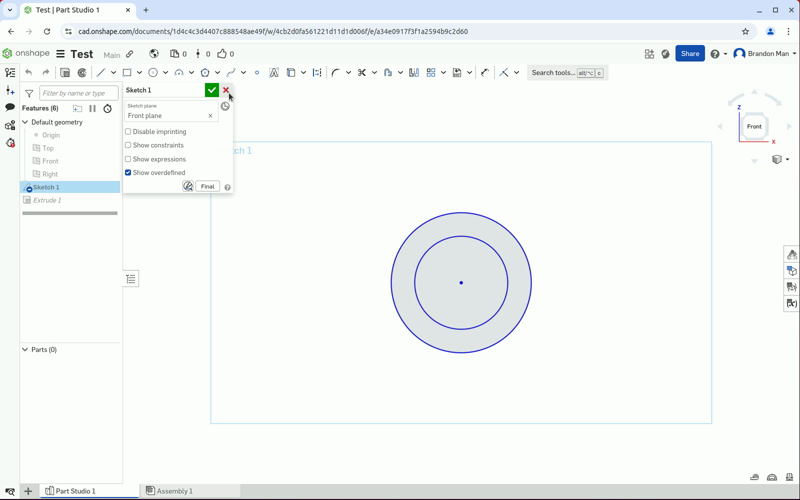
click(229, 92)
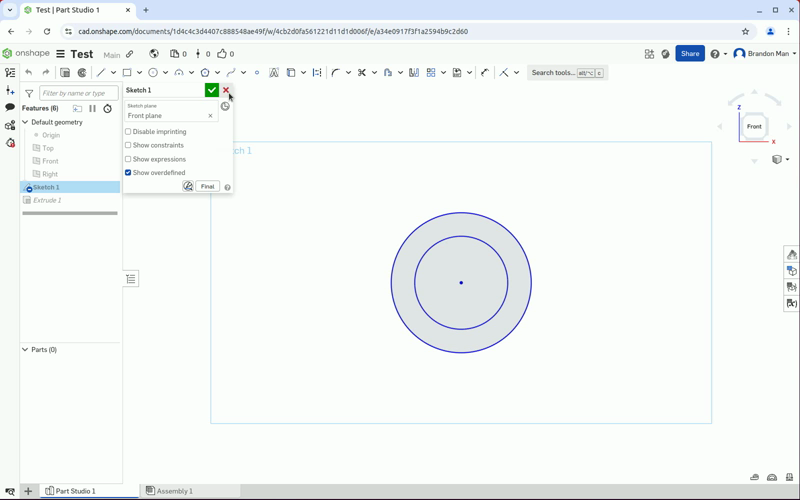
key(shift+s)
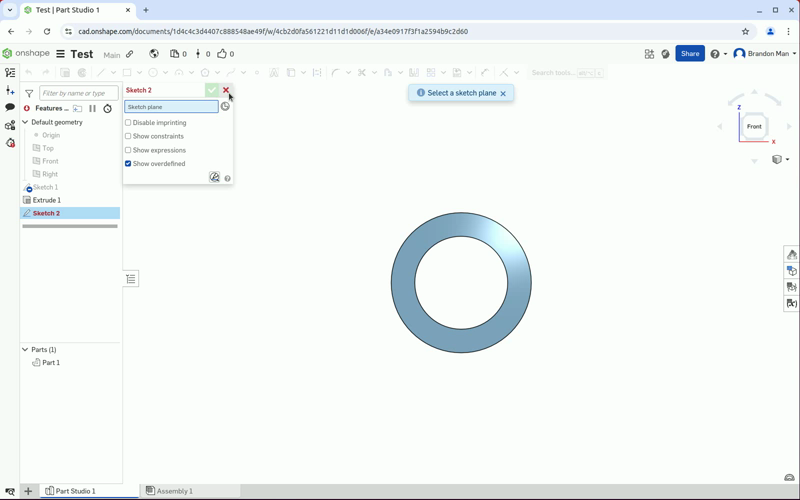
mouse_move(73, 163)
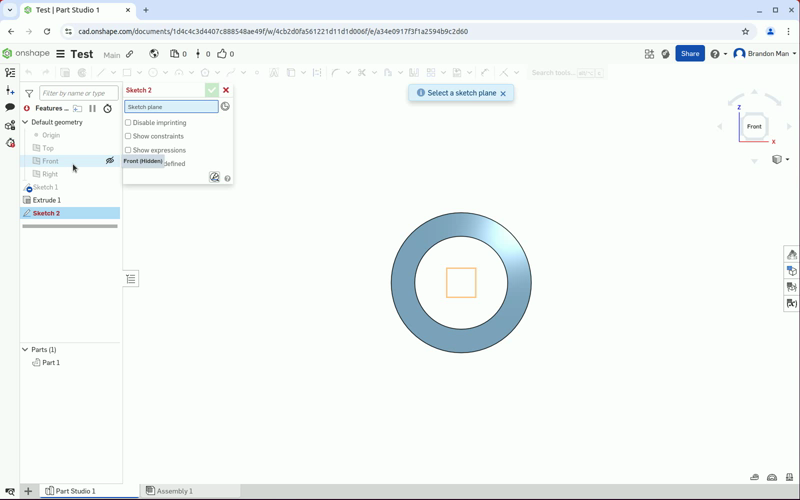
click(73, 163)
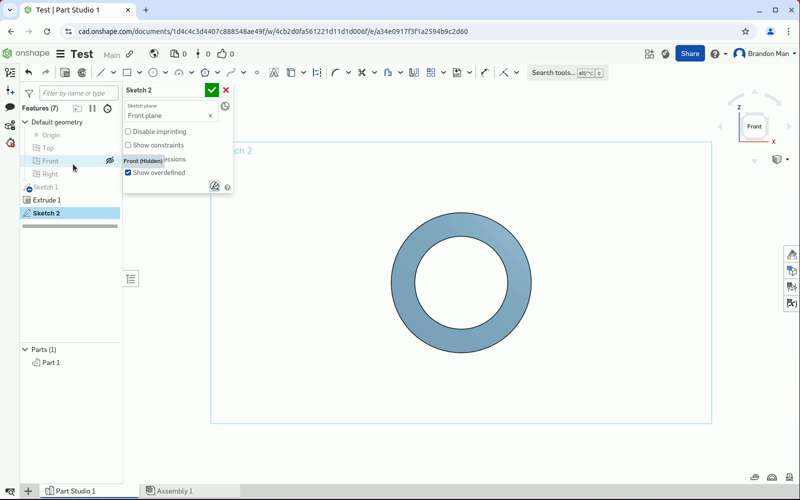
mouse_move(73, 352)
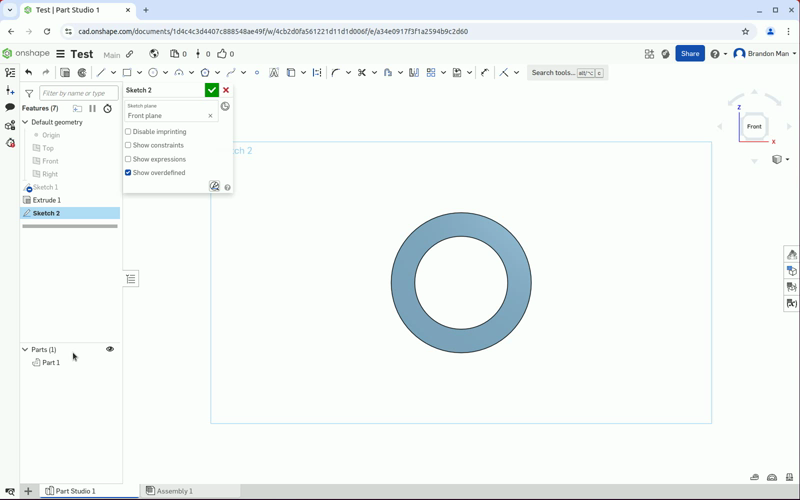
key(y)
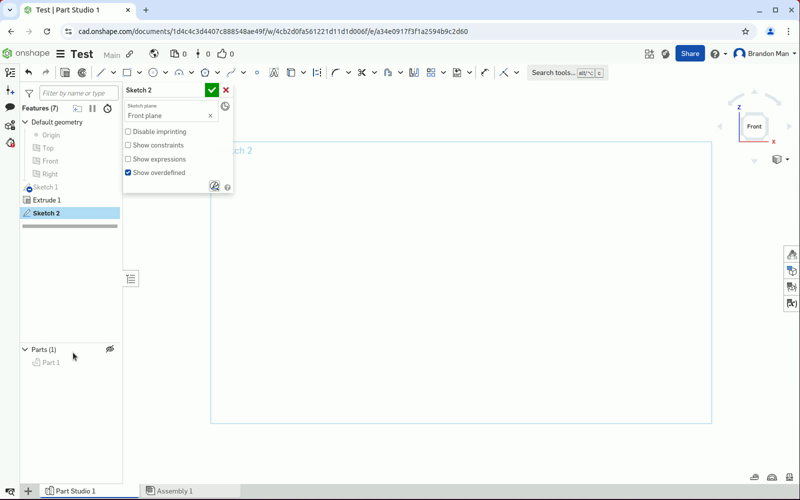
key(c)
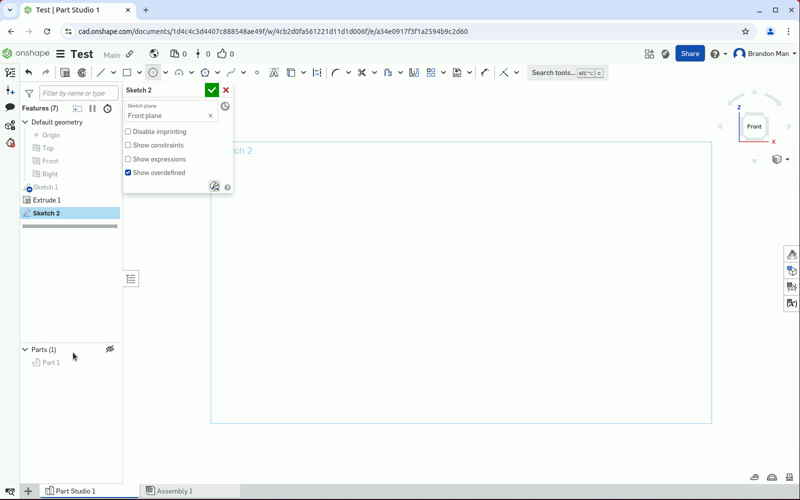
key_down(shift)
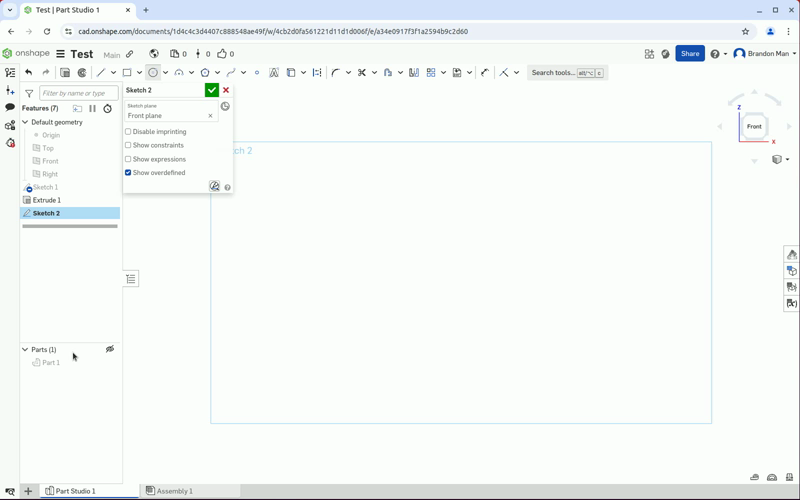
mouse_move(461, 282)
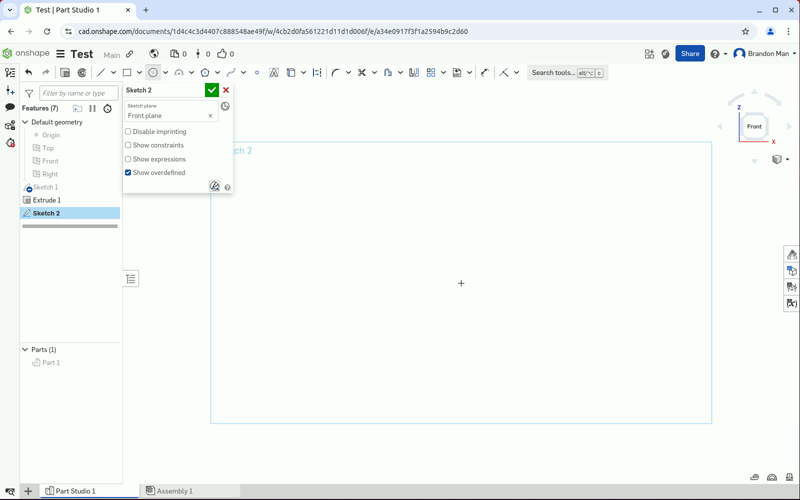
click(461, 282)
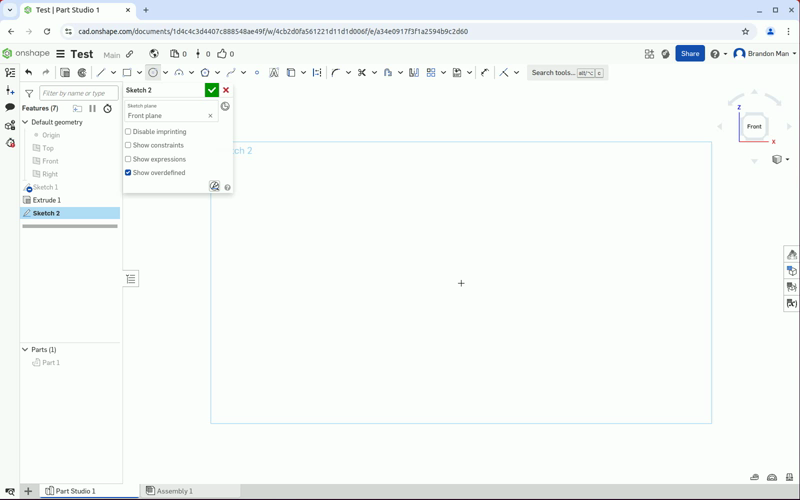
key_up(shift)
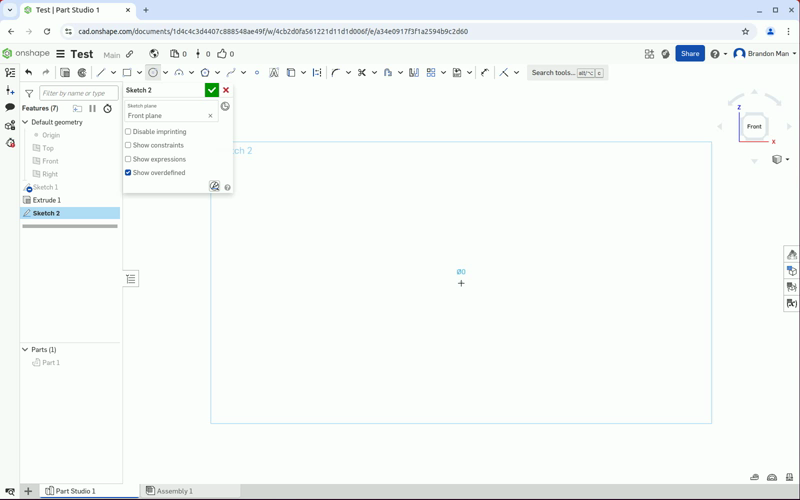
mouse_move(508, 282)
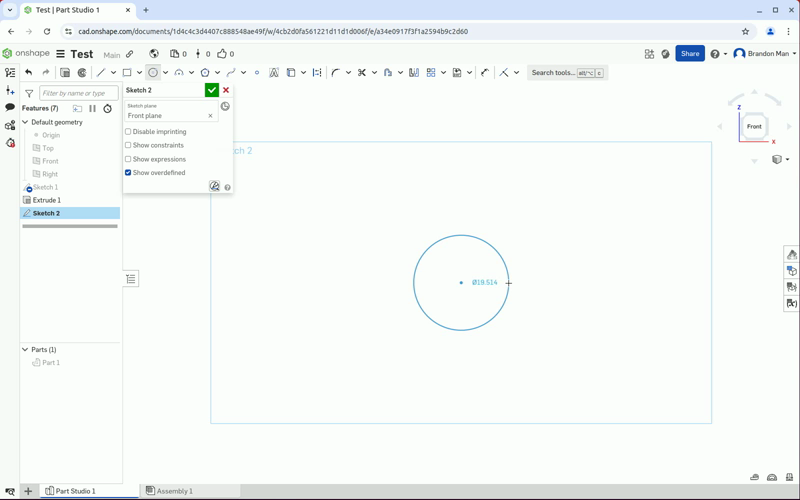
click(508, 282)
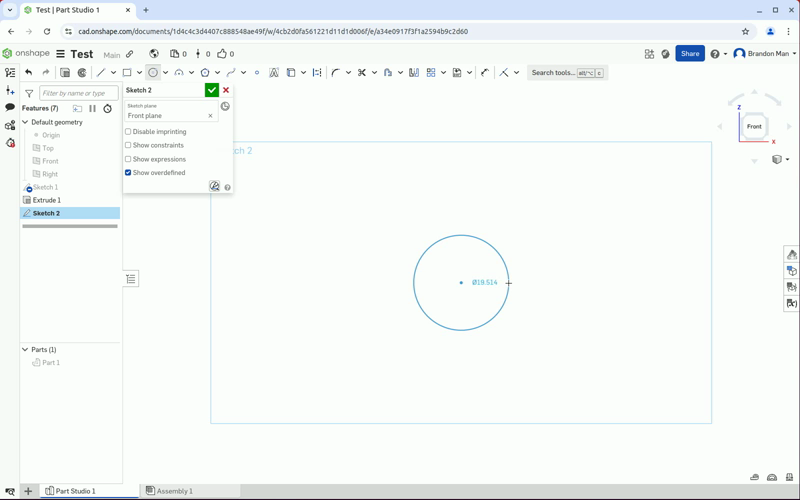
key(esc)
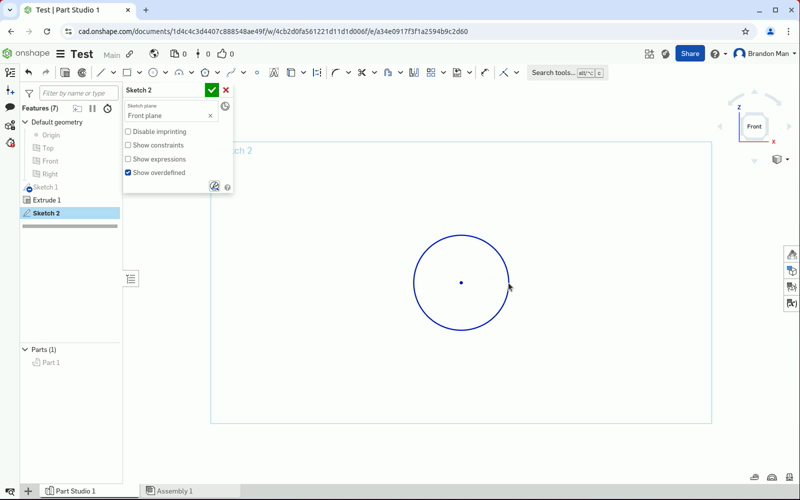
key(c)
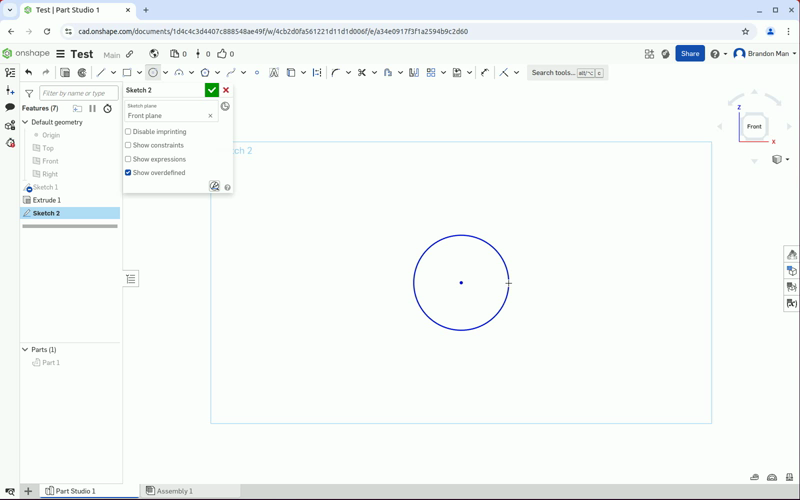
key_down(shift)
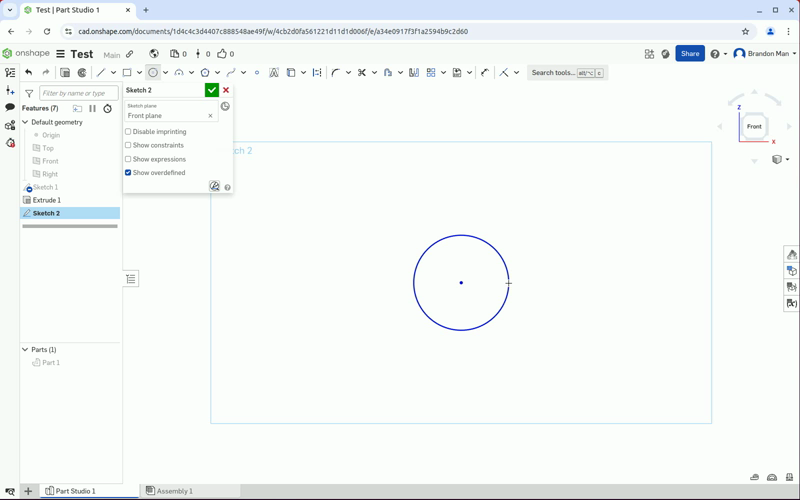
mouse_move(461, 282)
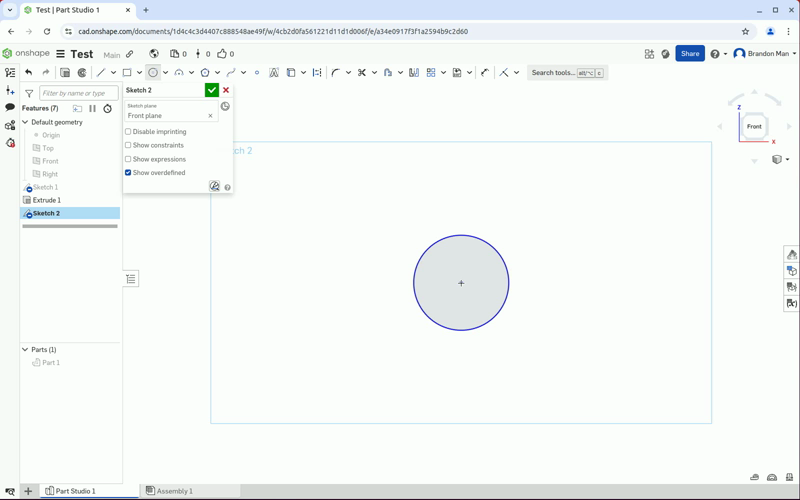
click(461, 282)
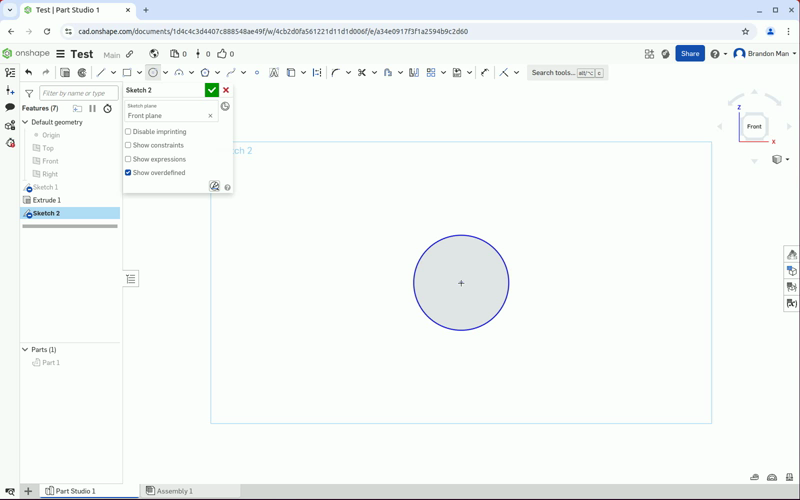
key_up(shift)
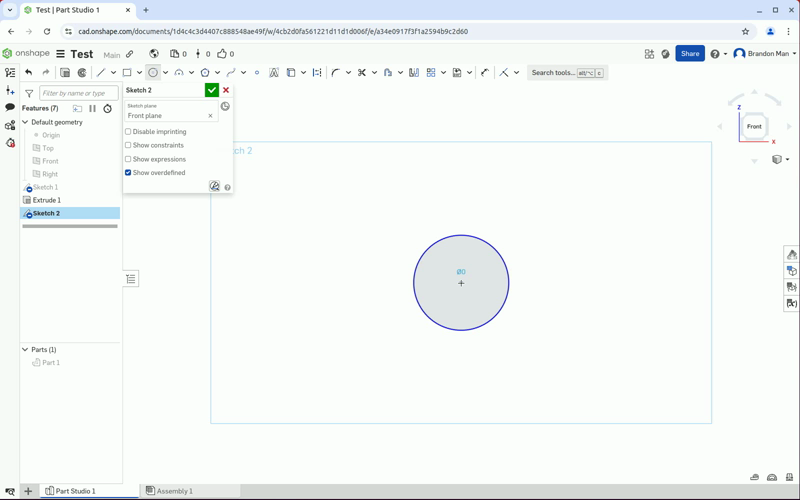
mouse_move(480, 282)
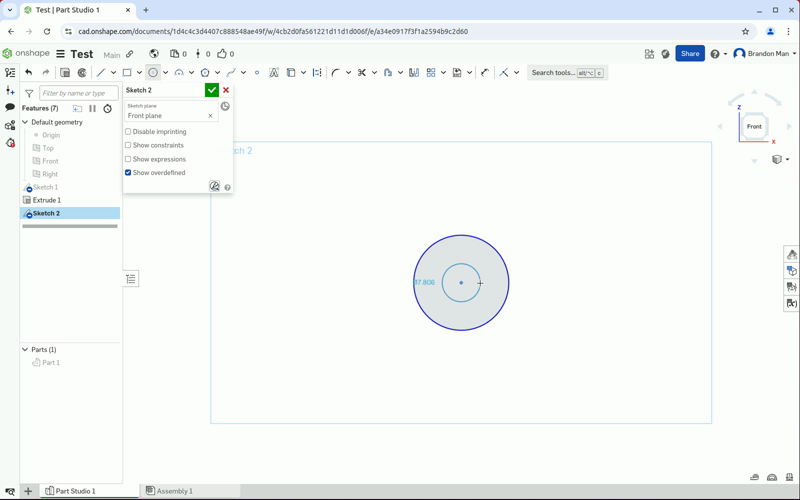
click(480, 282)
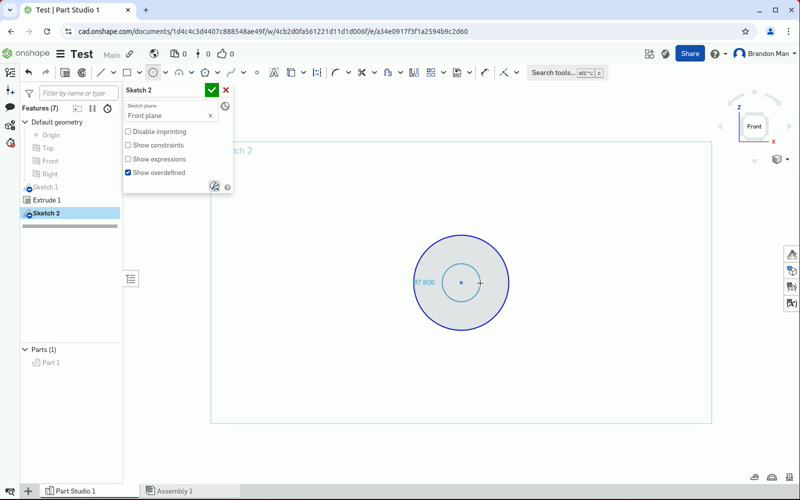
key(esc)
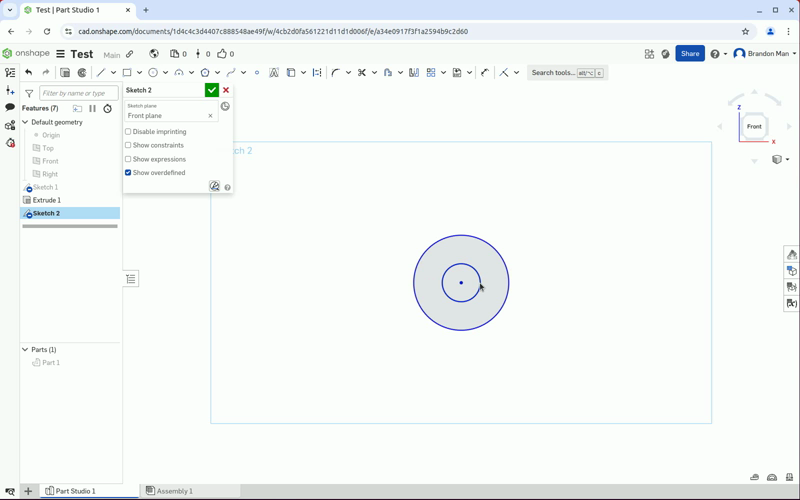
mouse_move(460, 256)
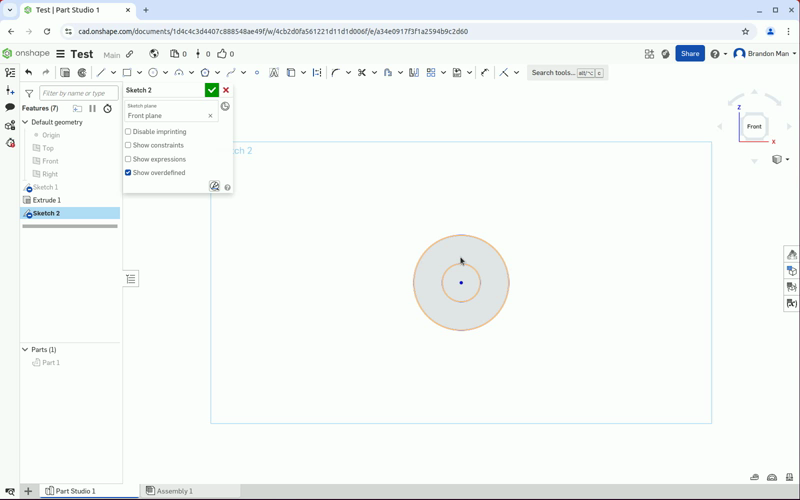
click(460, 256)
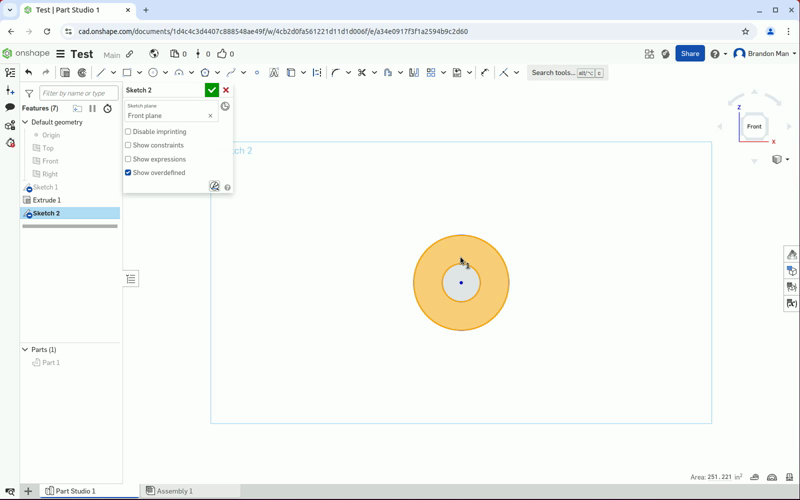
mouse_move(73, 352)
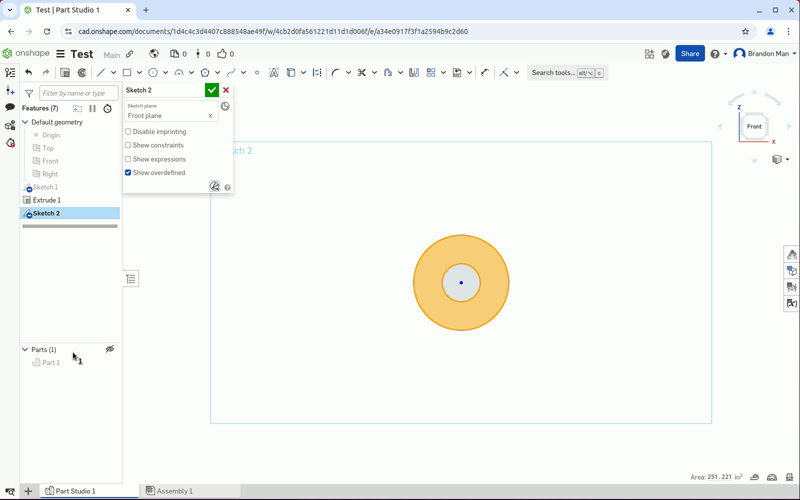
key(shift+y)
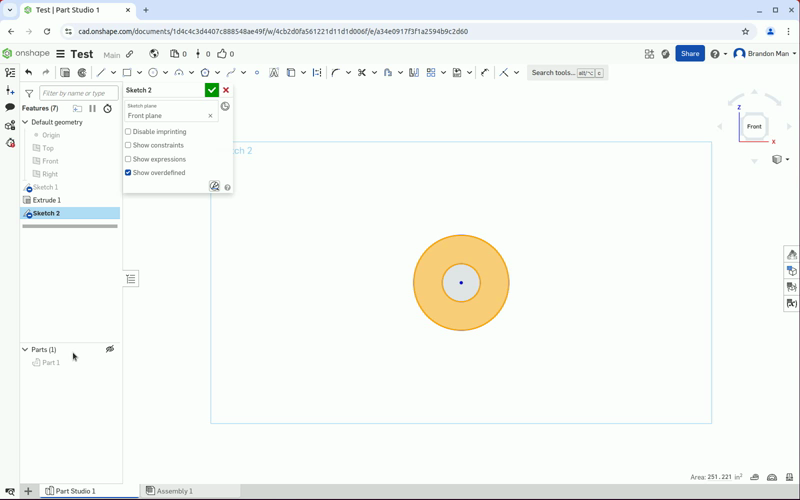
key(shift+e)
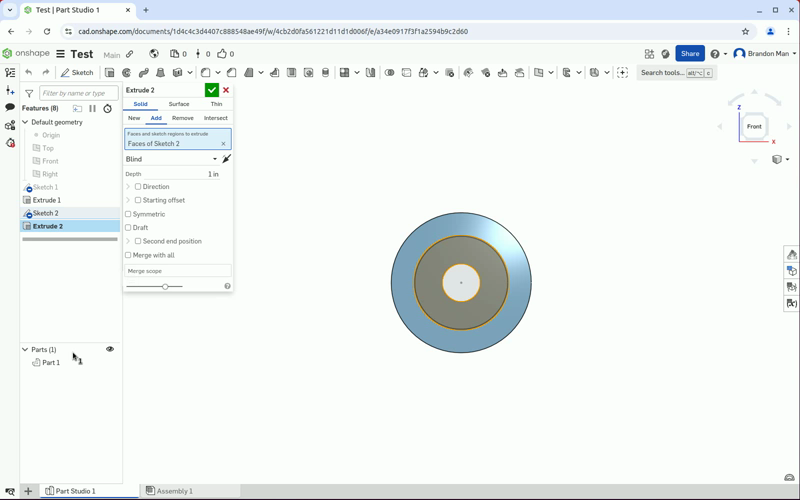
mouse_move(143, 106)
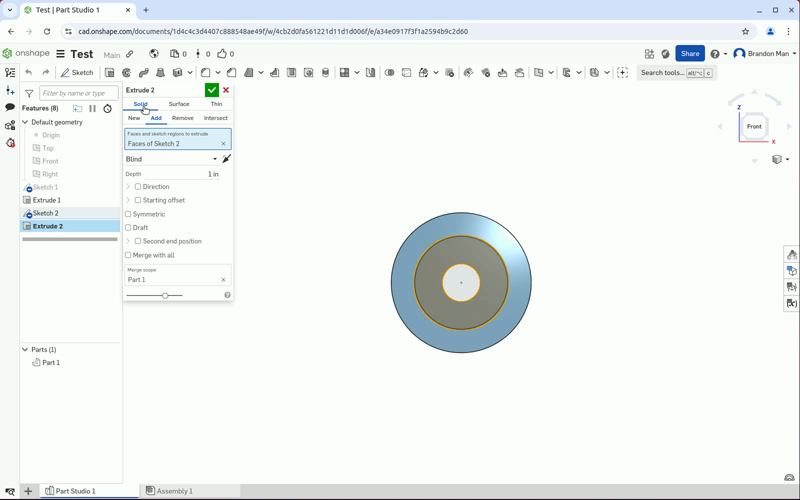
click(143, 106)
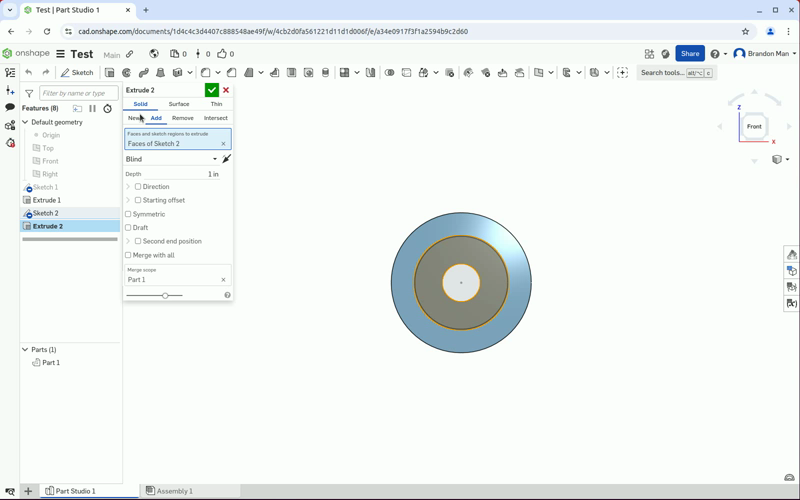
mouse_move(137, 120)
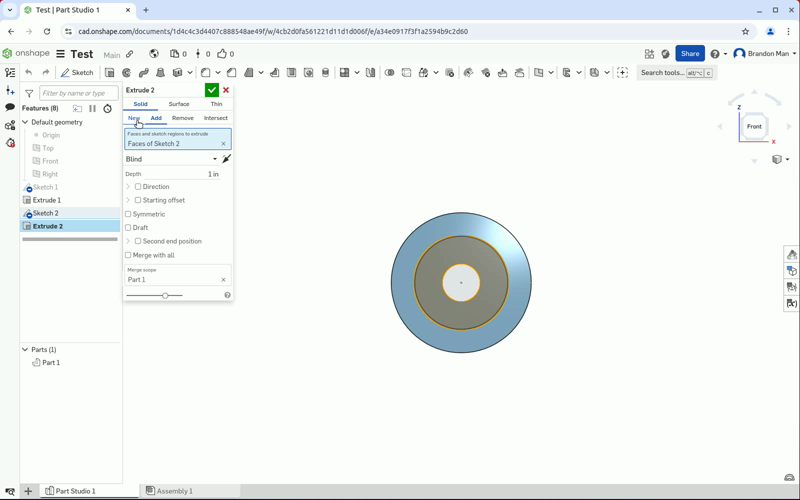
click(137, 120)
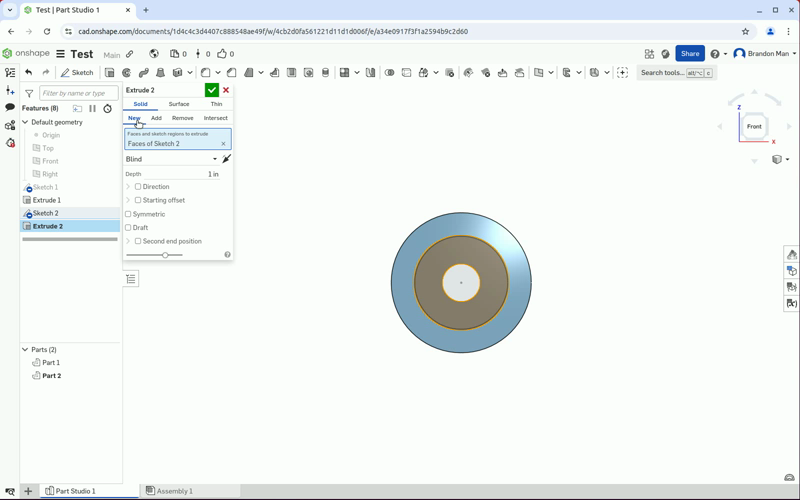
key(tab, 4)
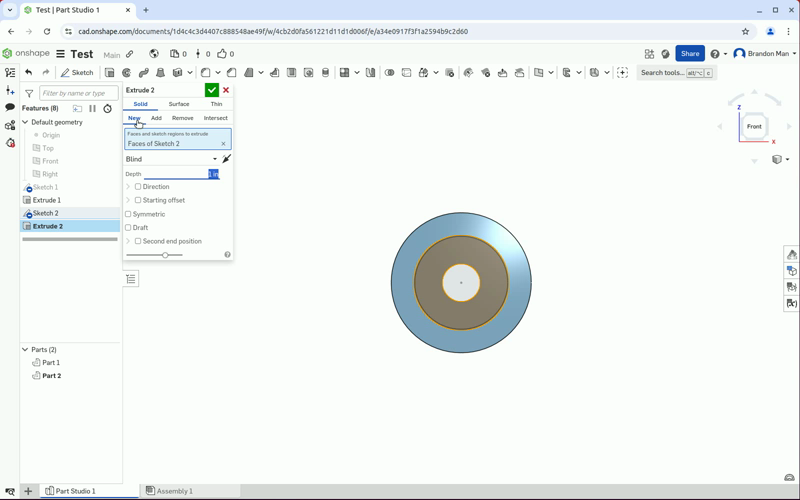
text(23.108)
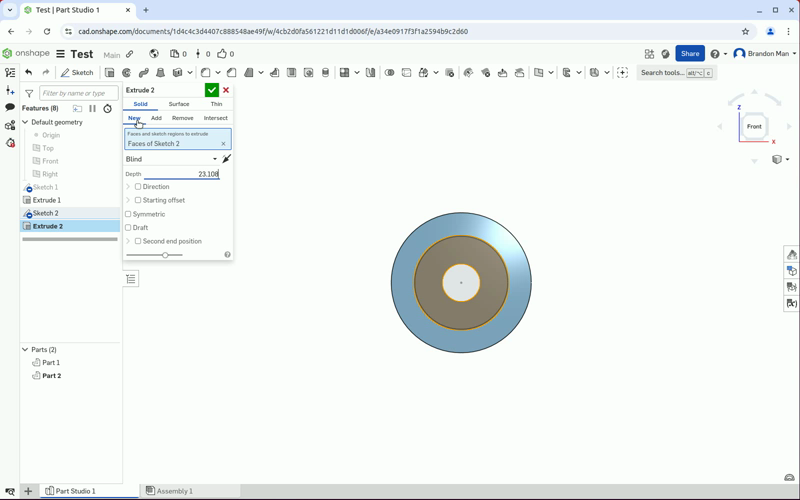
key(enter)
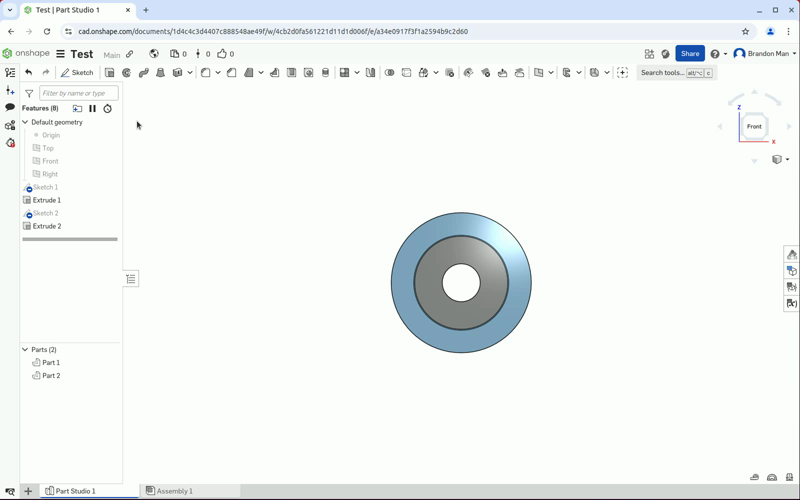
key(shift+h)
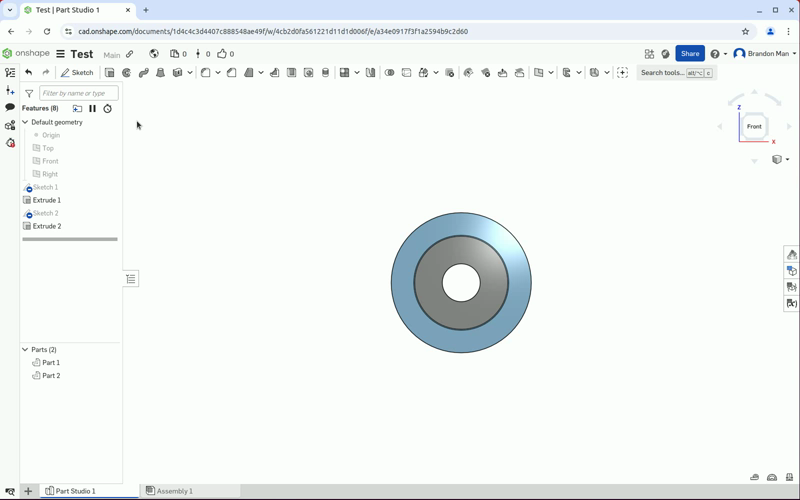
key(shift+h)
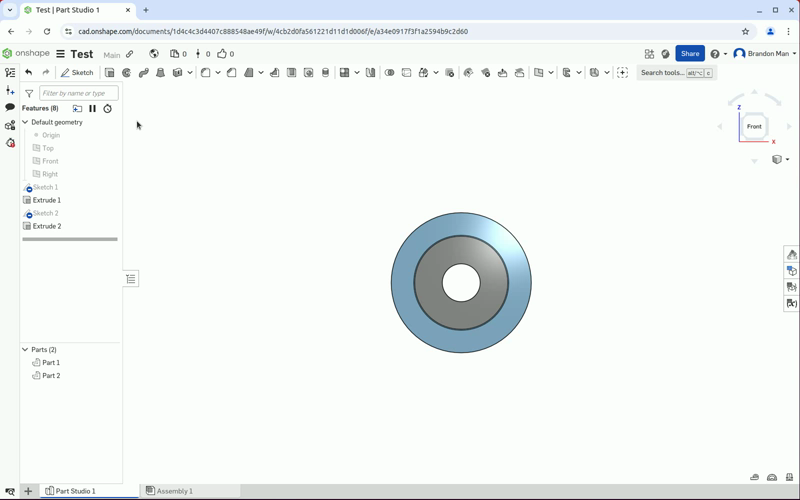
mouse_move(73, 189)
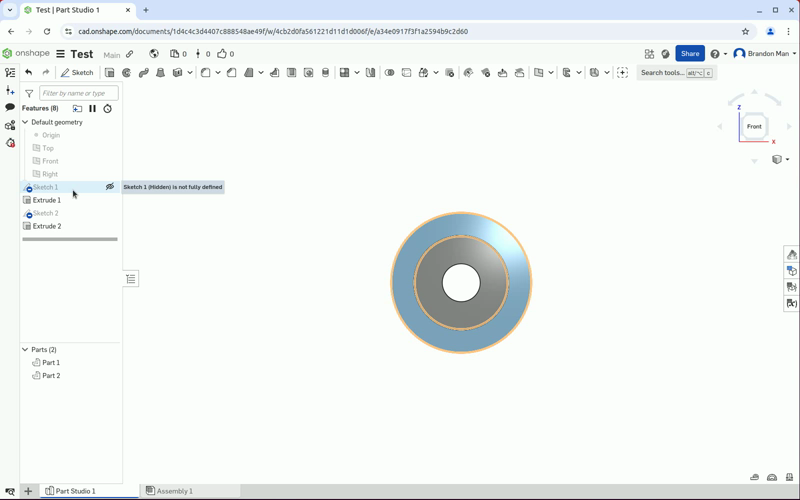
click(73, 189)
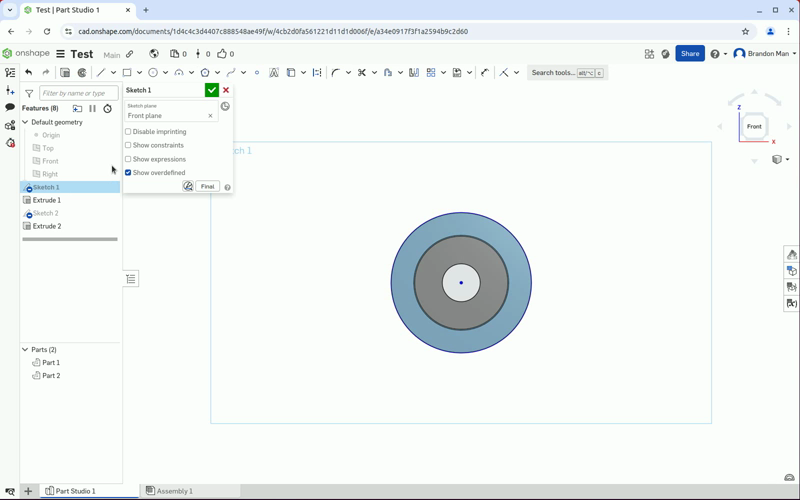
mouse_move(229, 92)
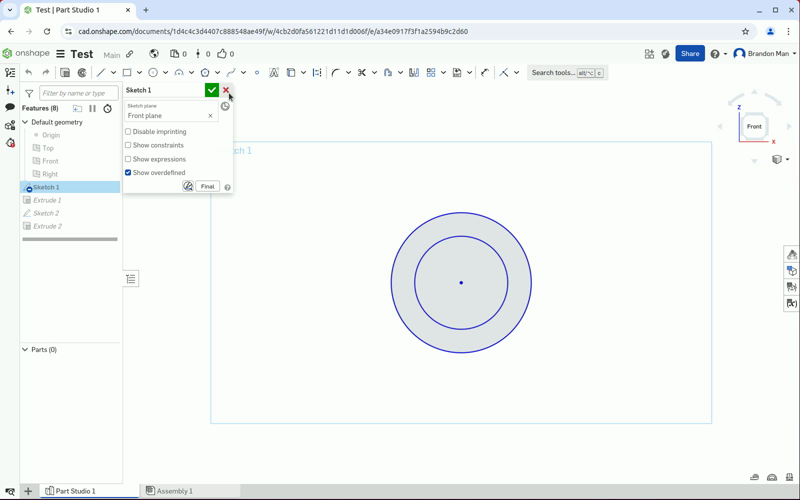
click(229, 92)
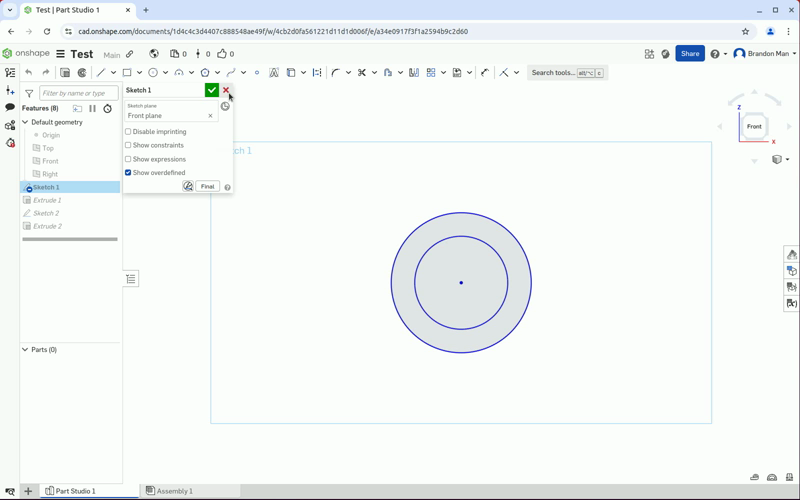
key(shift+s)
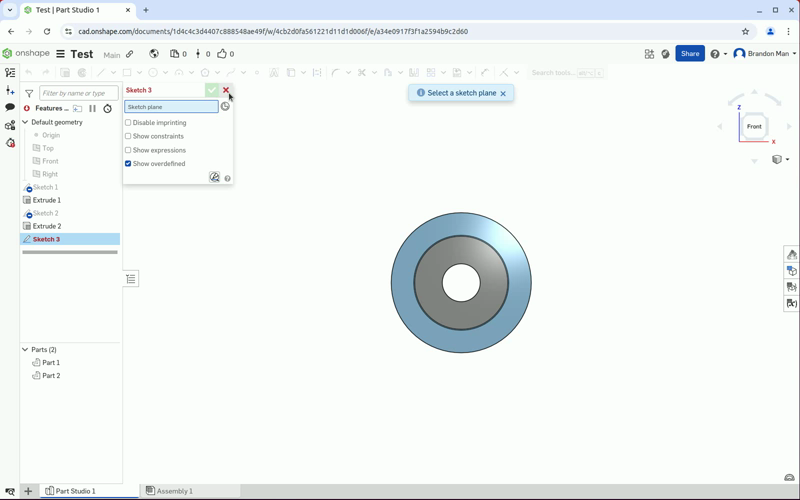
mouse_move(73, 163)
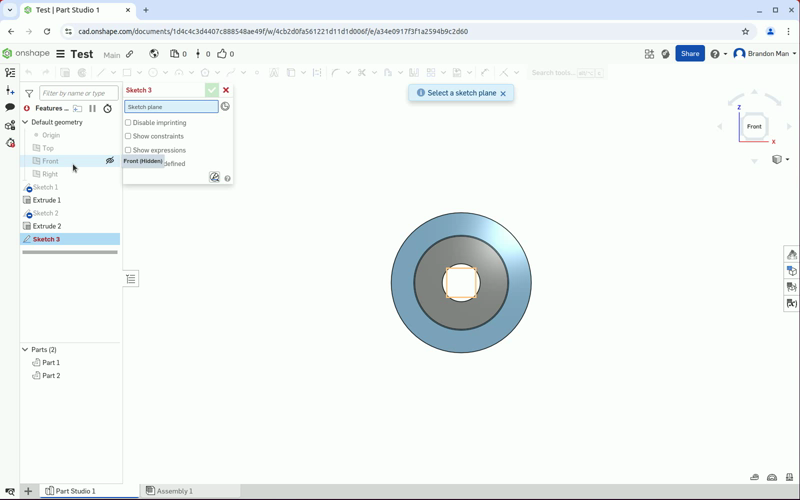
click(73, 163)
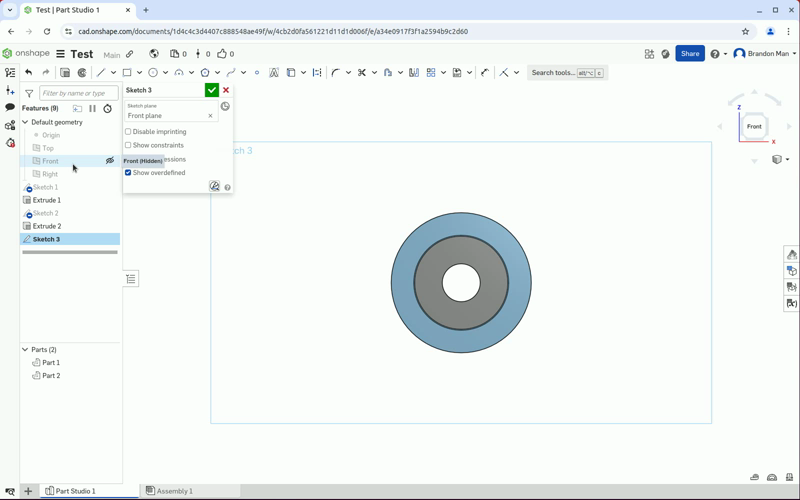
mouse_move(73, 352)
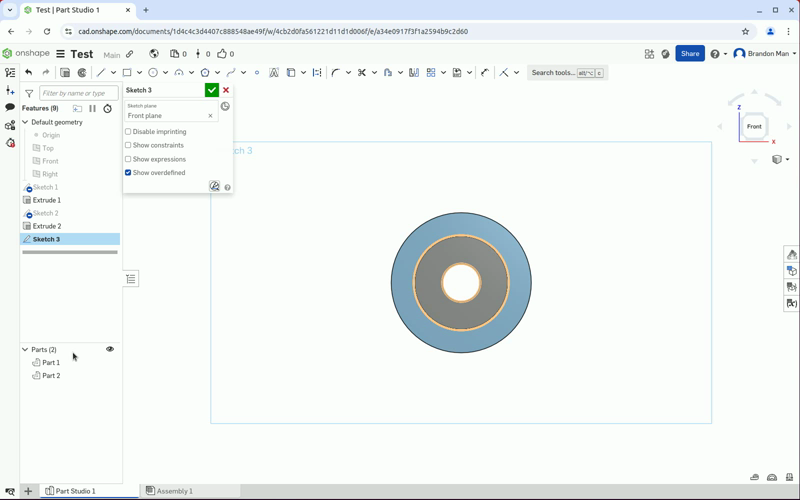
key(y)
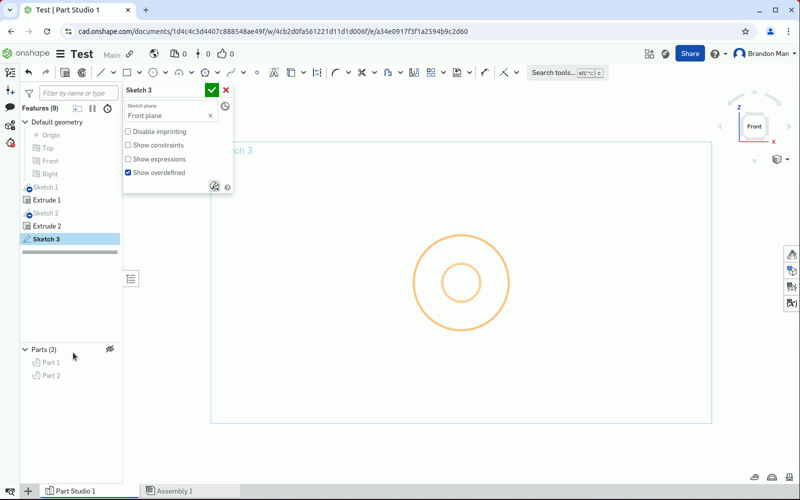
key(c)
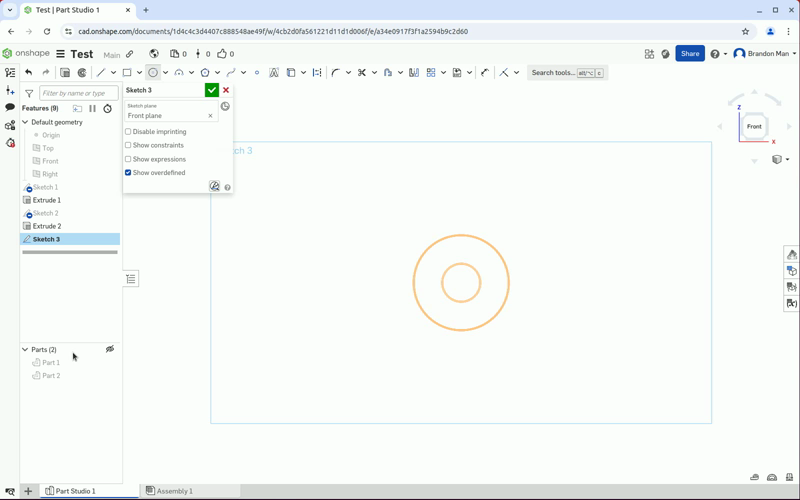
key_down(shift)
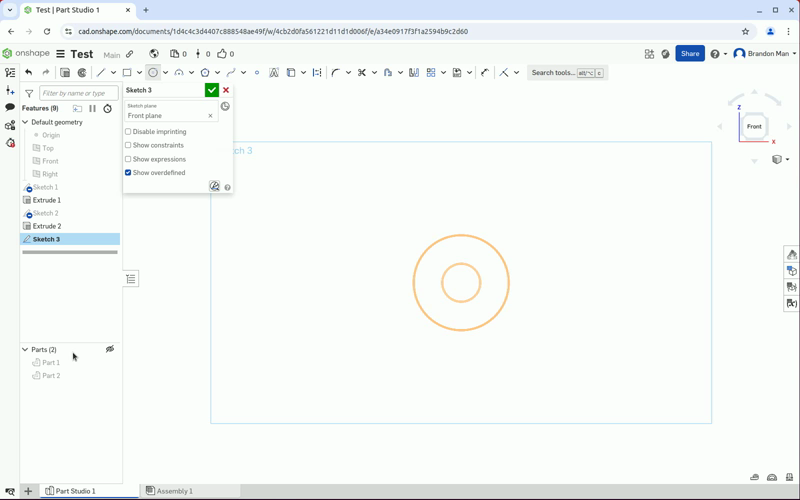
mouse_move(461, 282)
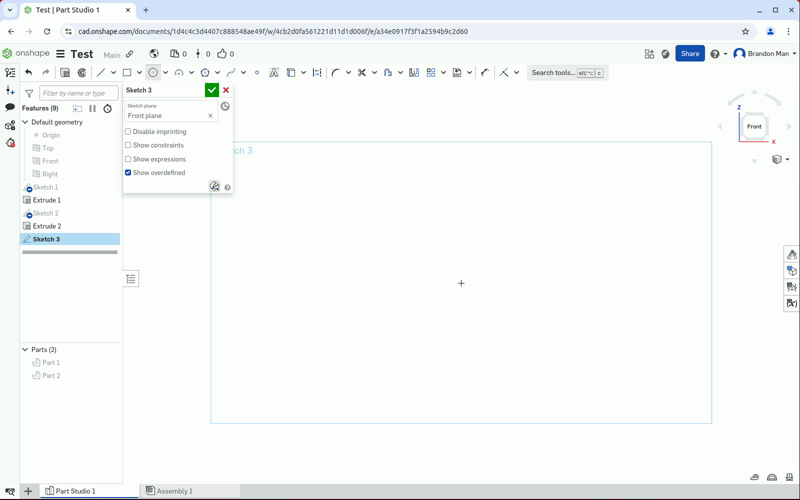
click(461, 282)
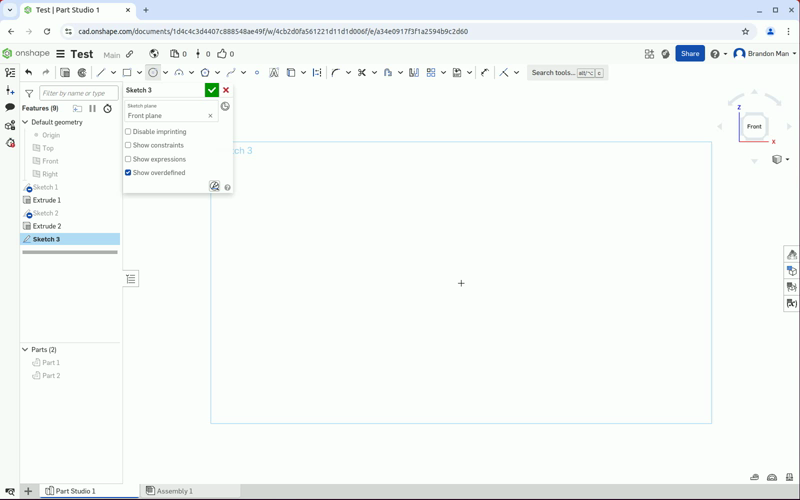
key_up(shift)
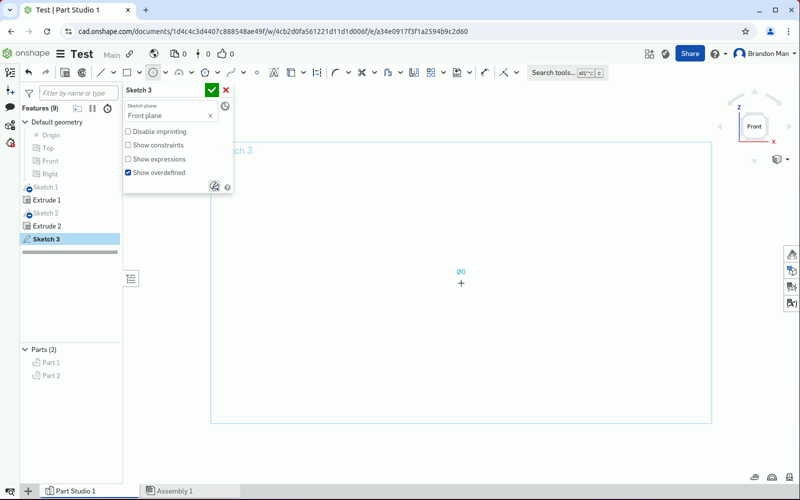
mouse_move(531, 282)
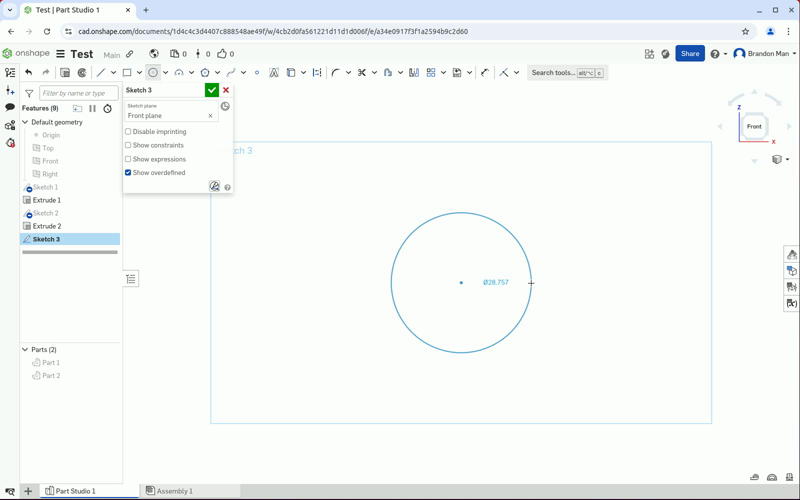
click(531, 282)
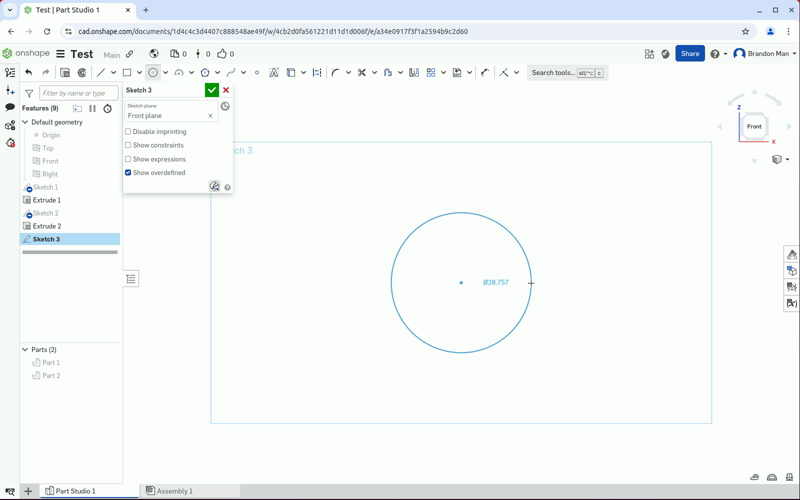
key(esc)
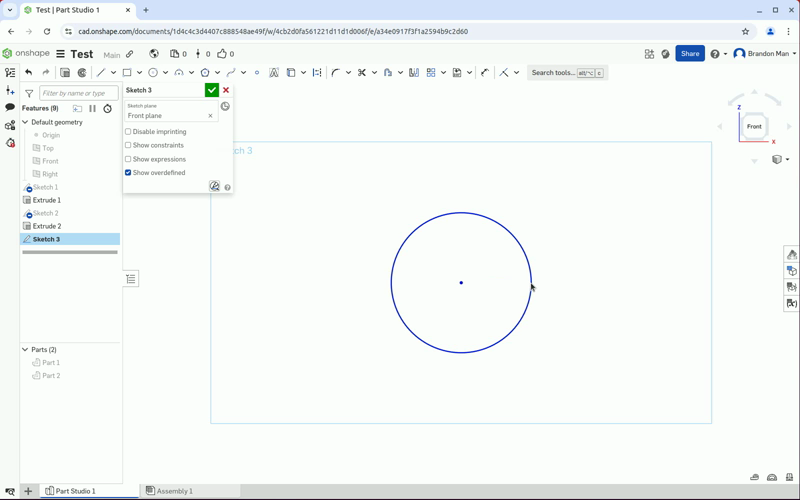
key(c)
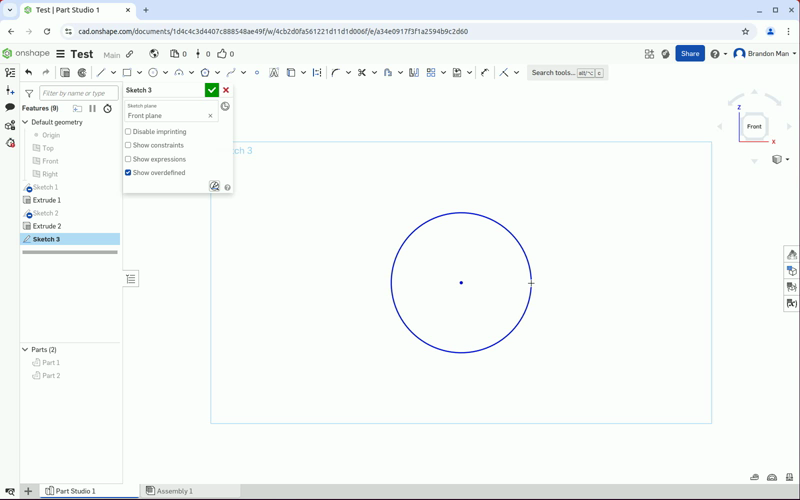
key_down(shift)
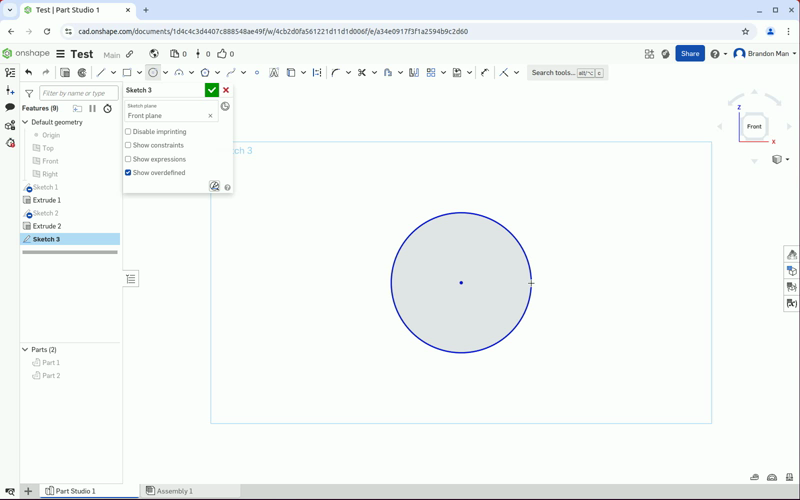
mouse_move(461, 282)
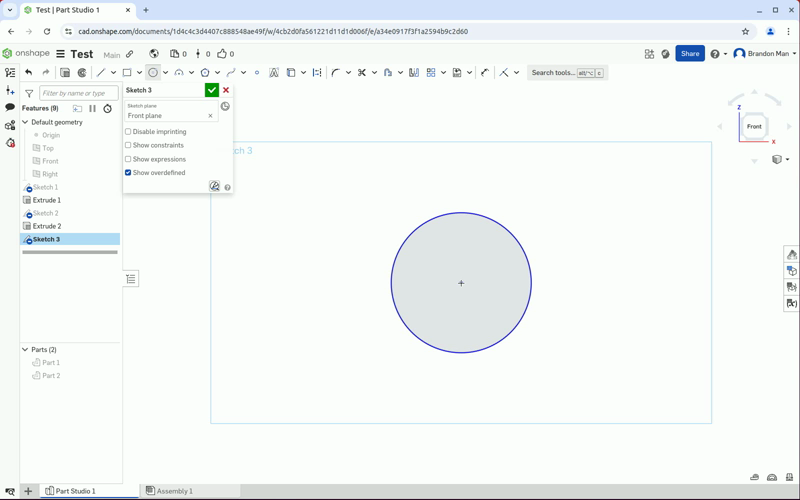
click(461, 282)
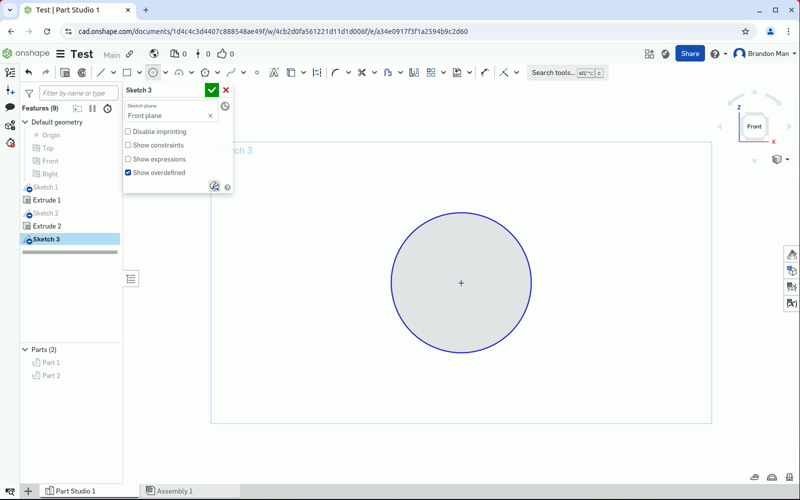
key_up(shift)
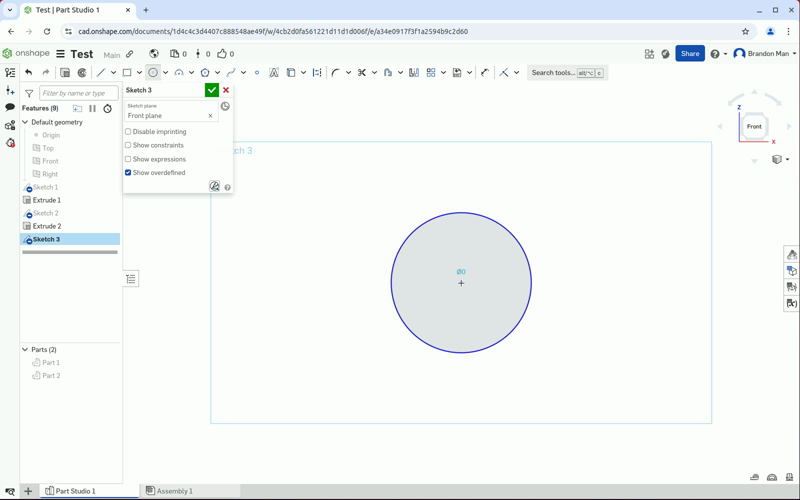
mouse_move(507, 282)
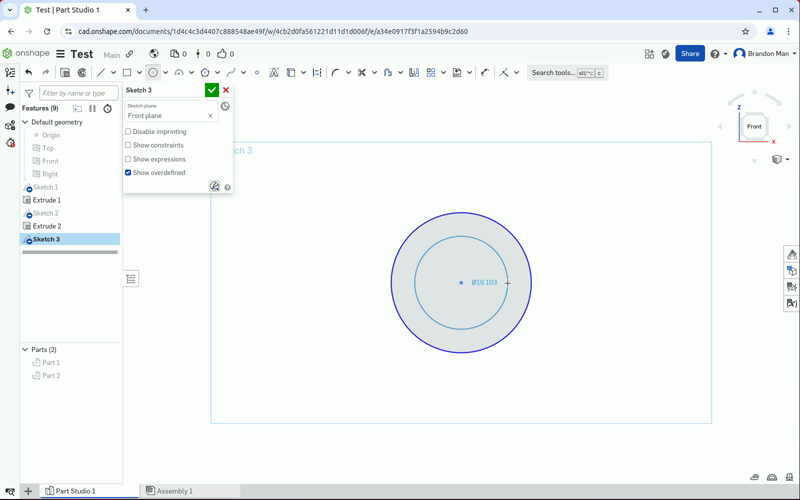
click(507, 282)
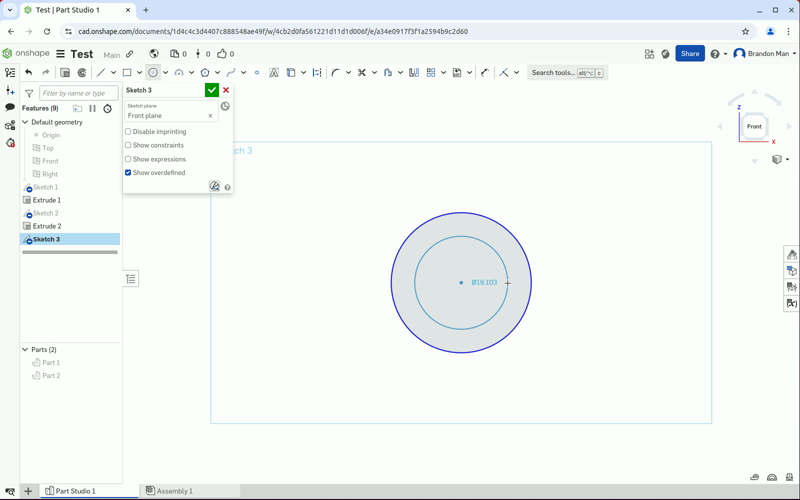
key(esc)
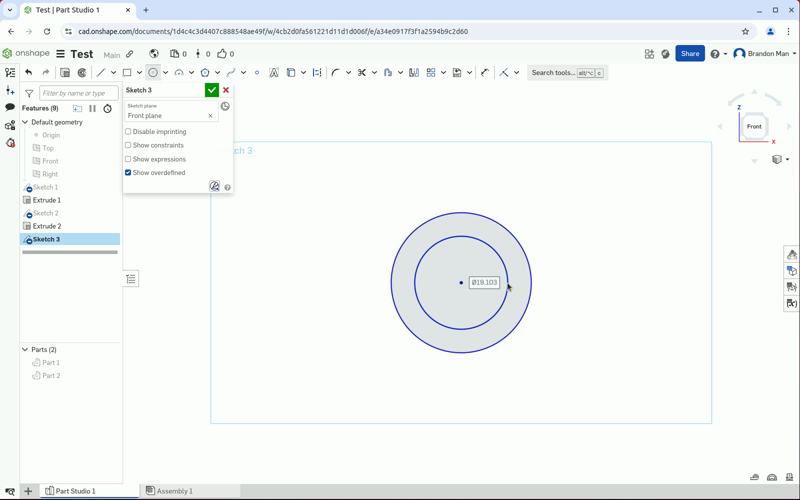
mouse_move(508, 251)
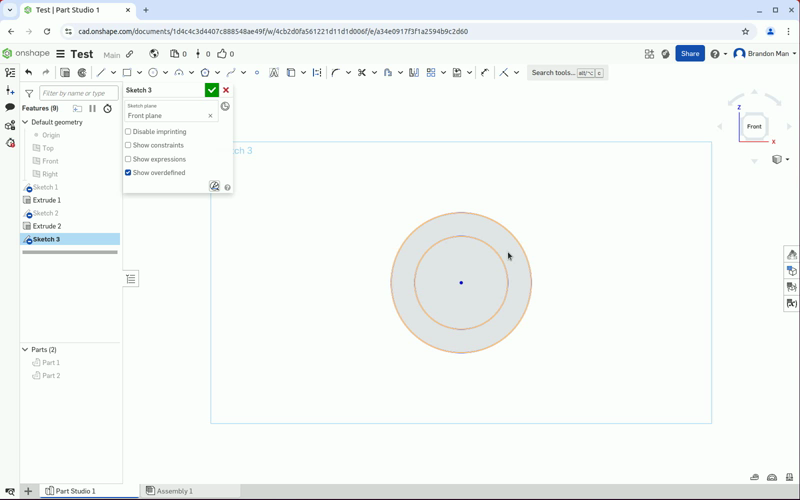
click(508, 251)
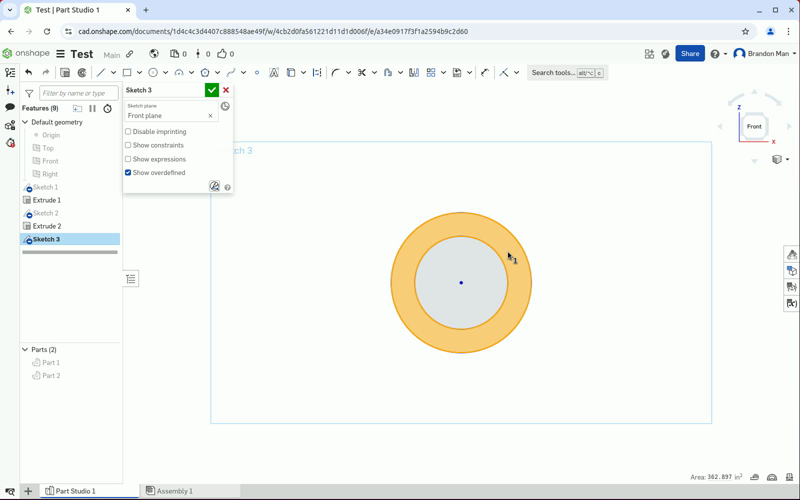
mouse_move(73, 352)
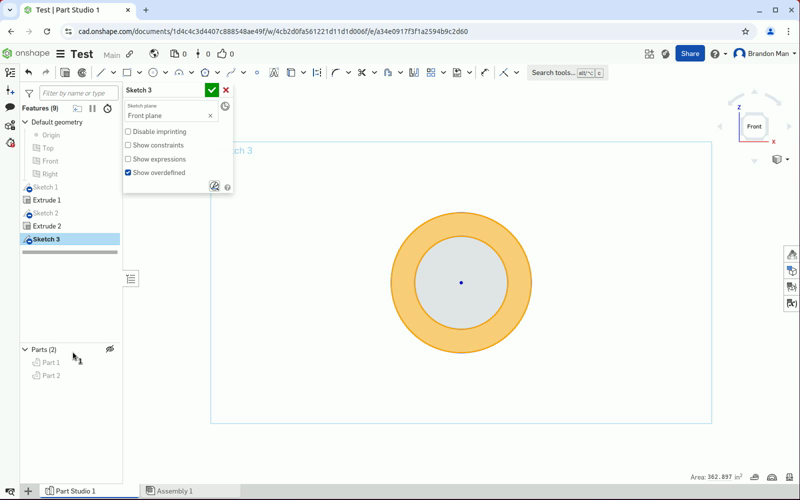
key(shift+y)
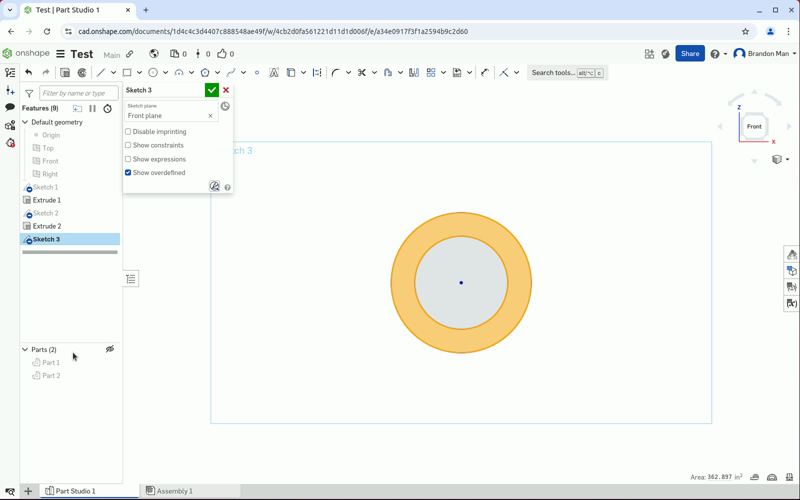
key(shift+e)
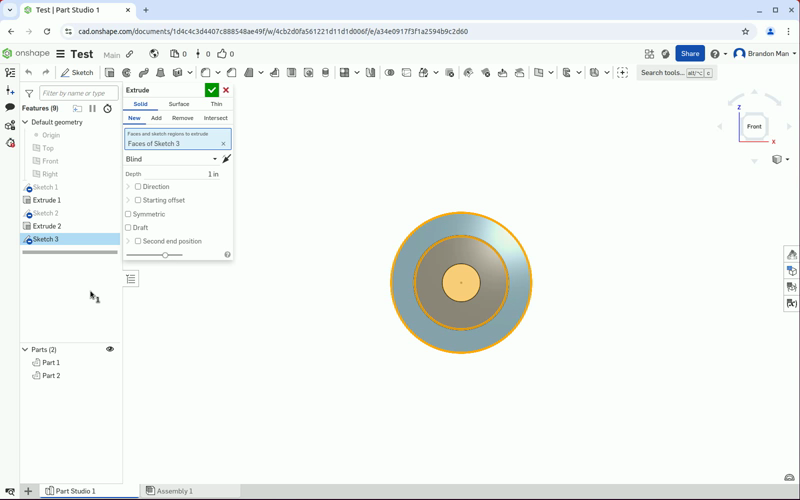
mouse_move(143, 106)
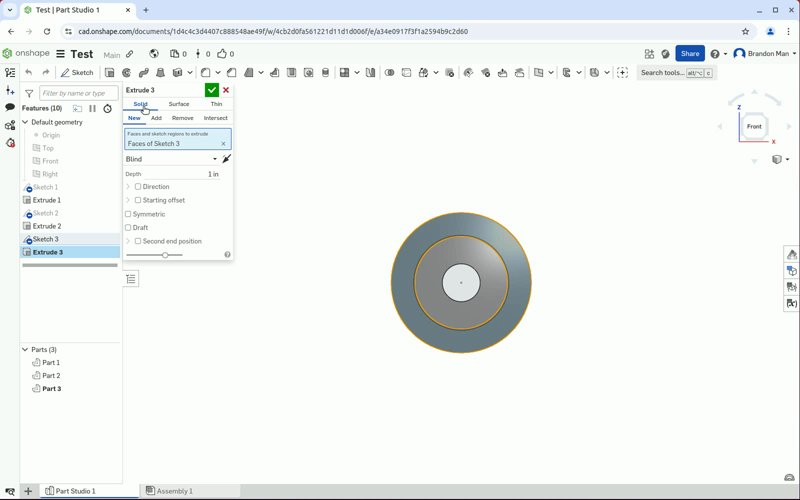
click(143, 106)
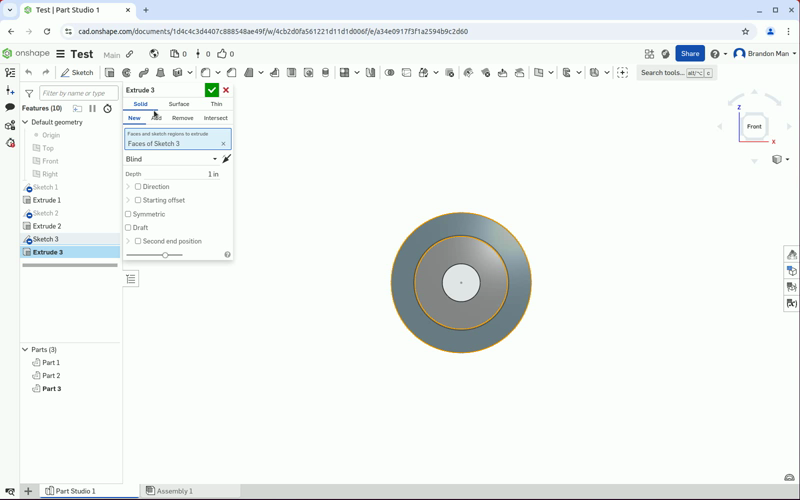
mouse_move(186, 120)
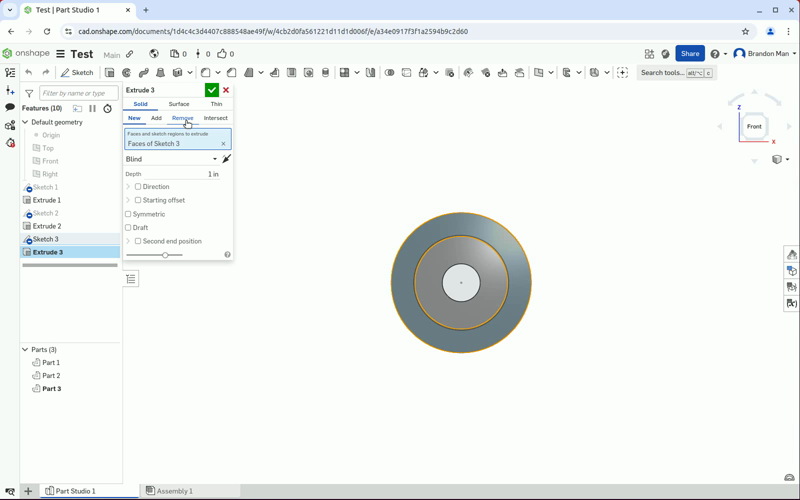
click(186, 120)
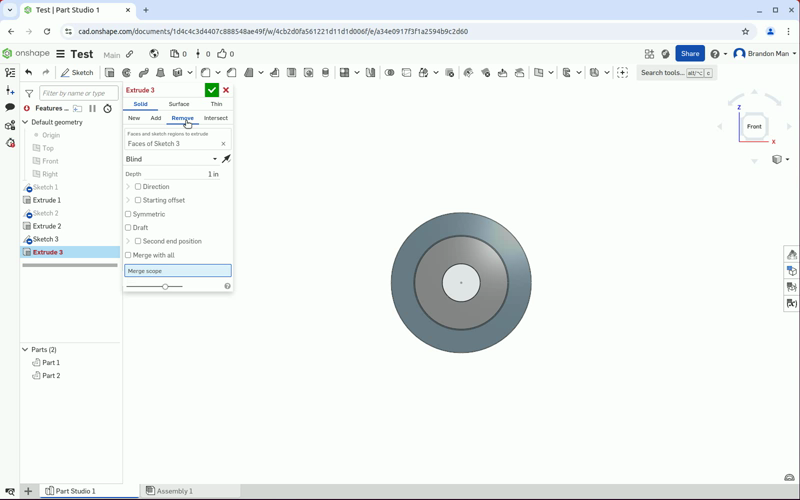
key(tab, 4)
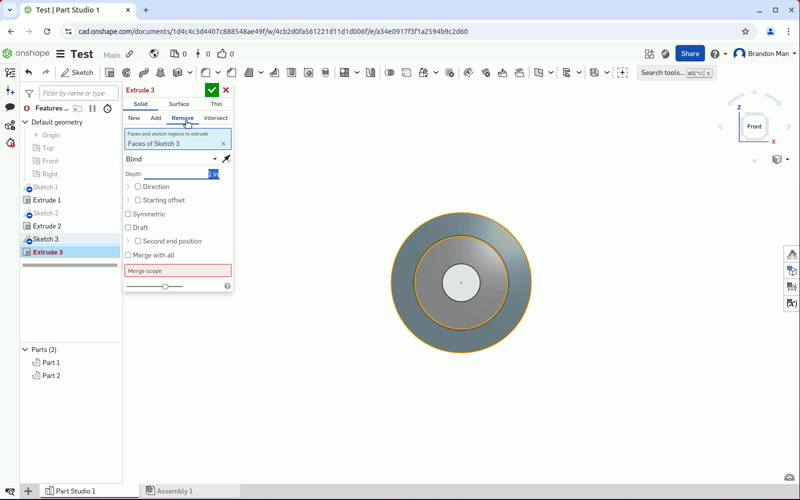
text(-12.036)
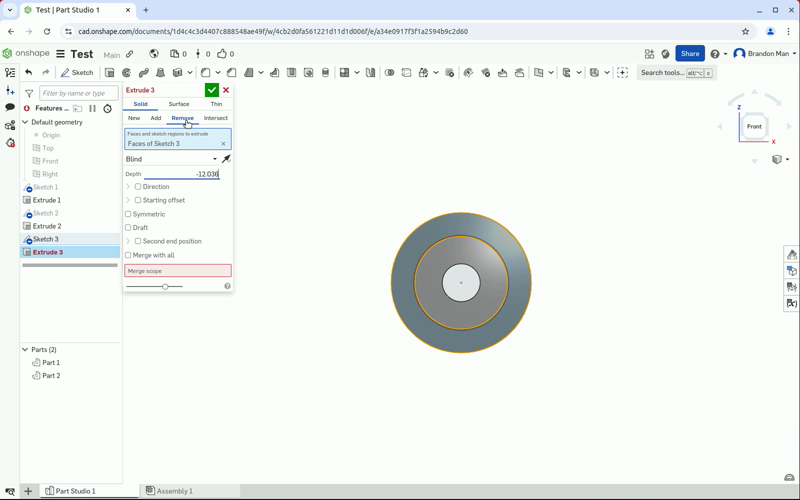
key(tab, 3)
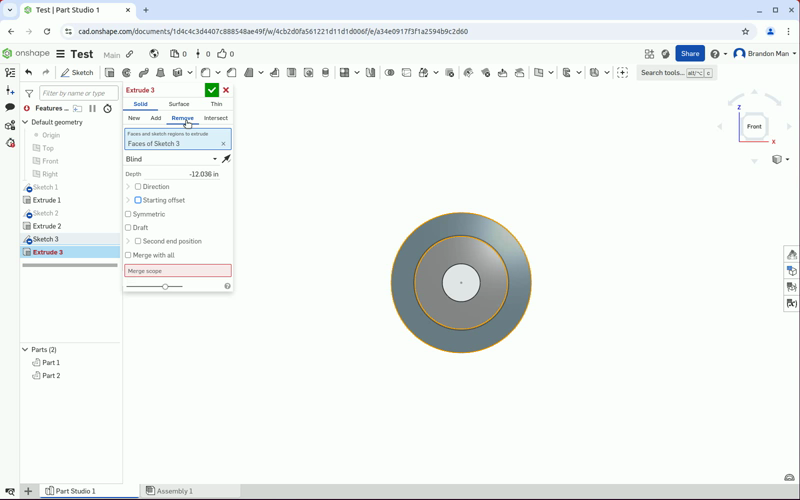
key(tab, 2)
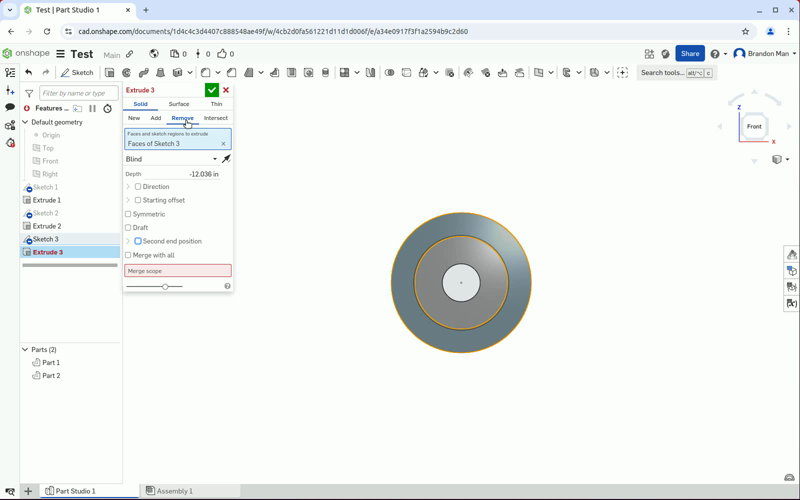
key(space)
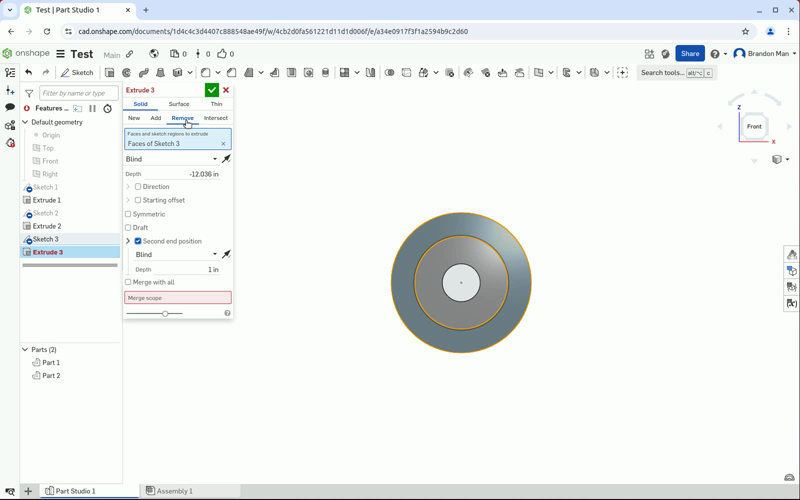
key(tab, 3)
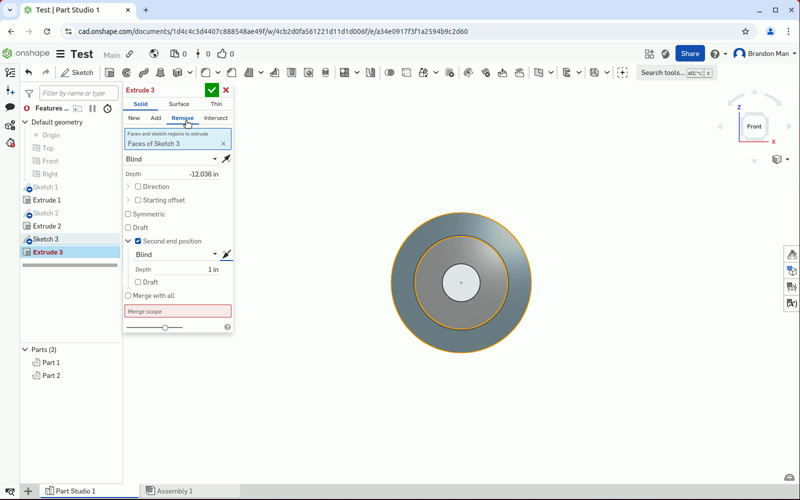
text(1.685)
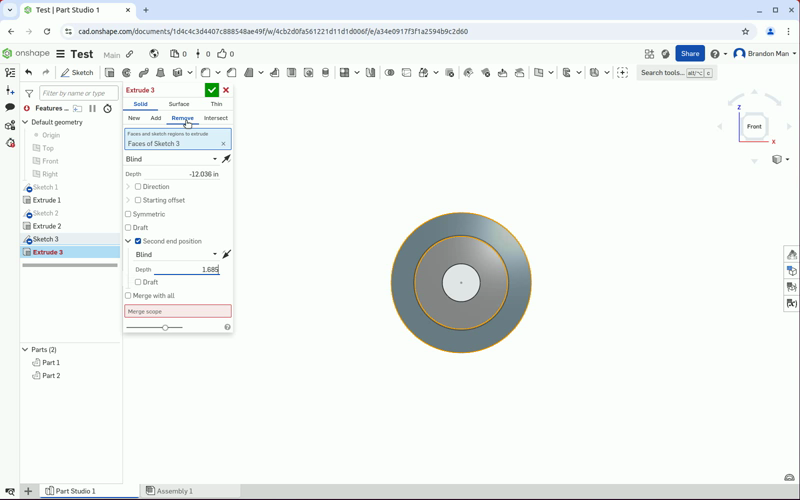
key(tab, 2)
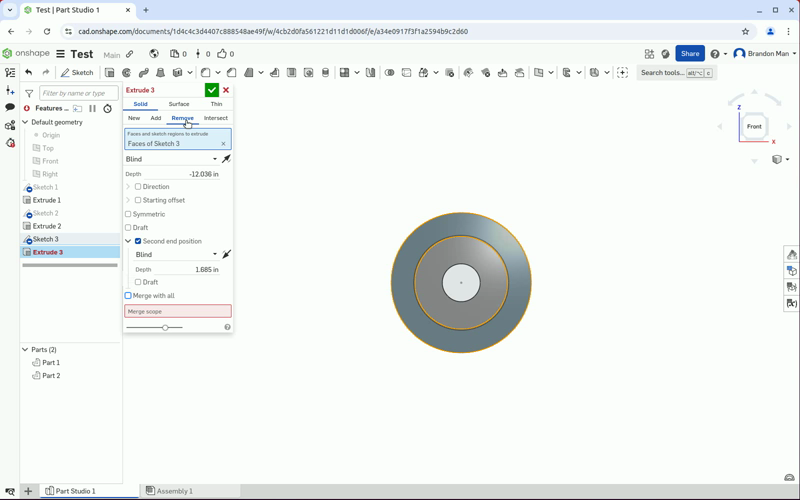
key(space)
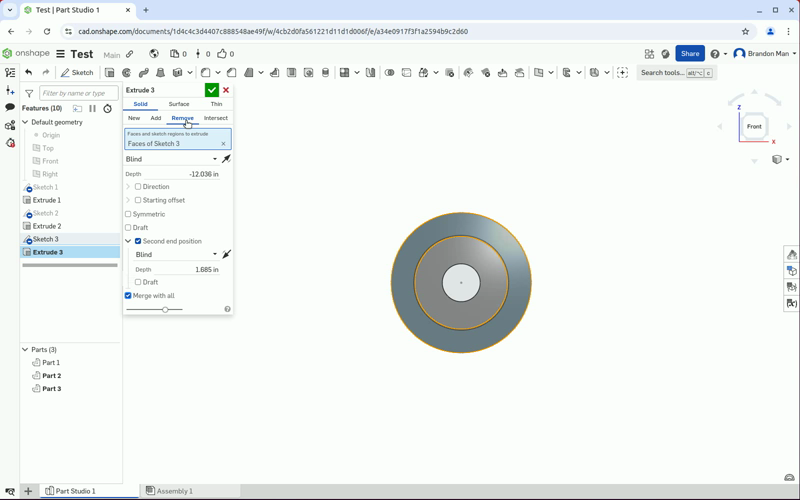
key(enter)
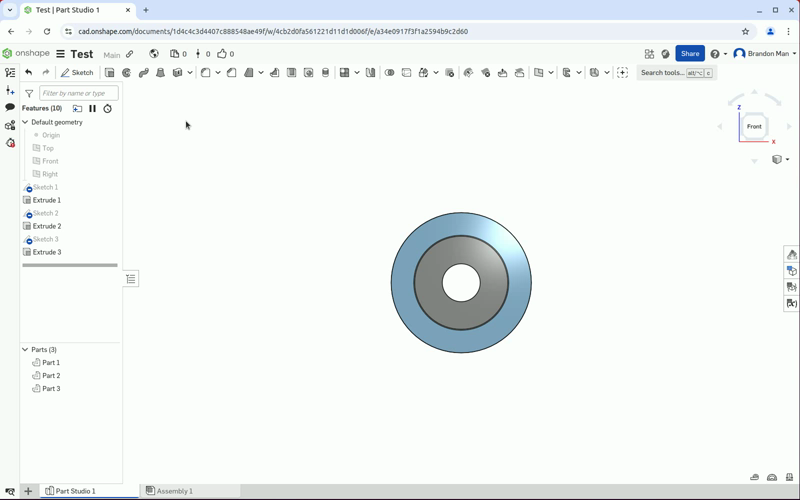
key(shift+h)
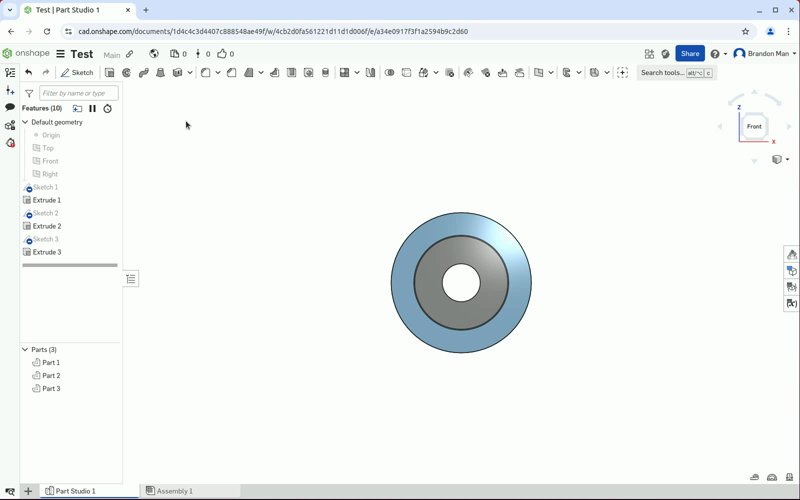
key(shift+h)
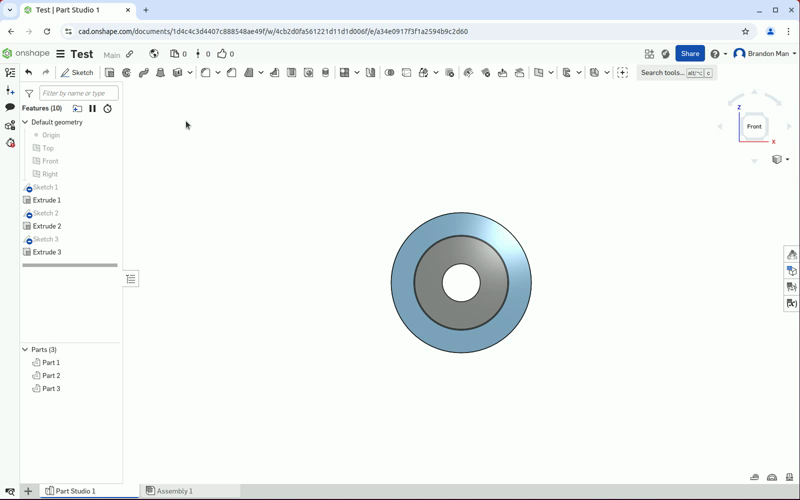
key(shift+7)
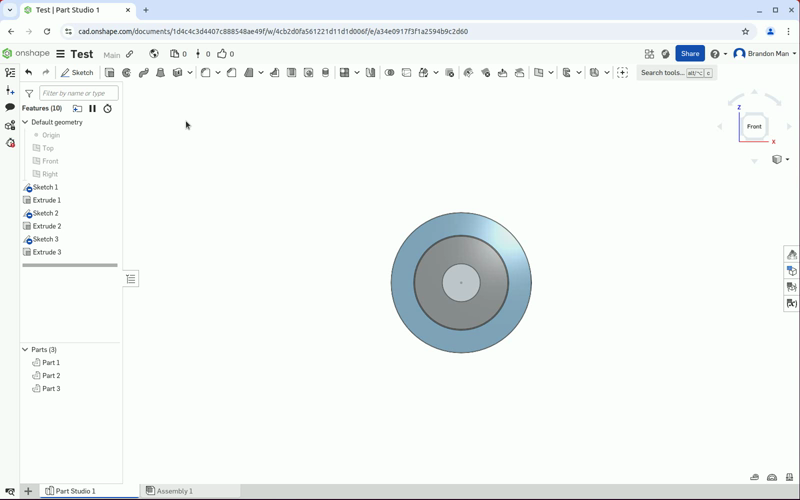
key(left, 2)
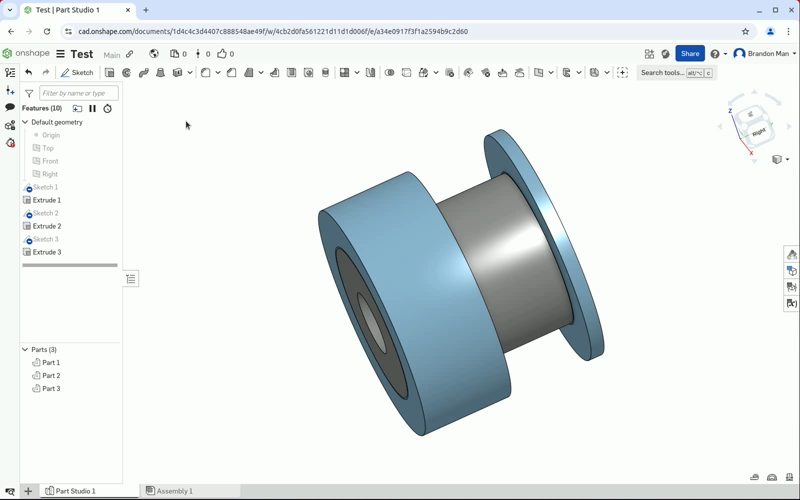
key(down, 2)
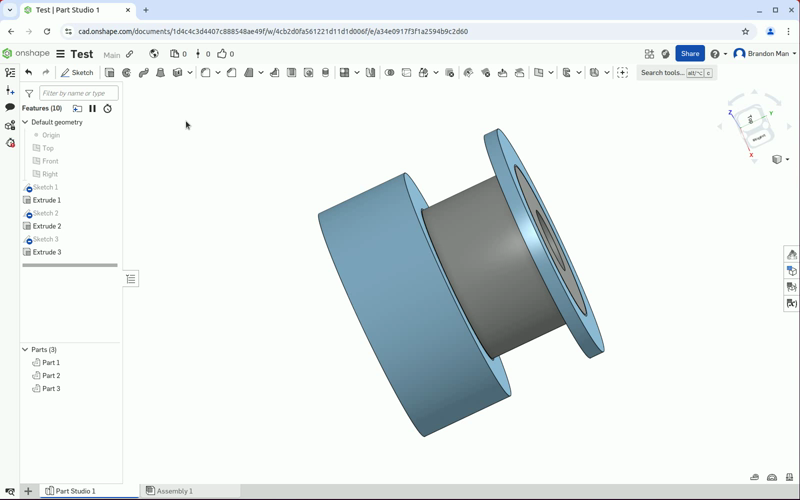
key(up, 2)
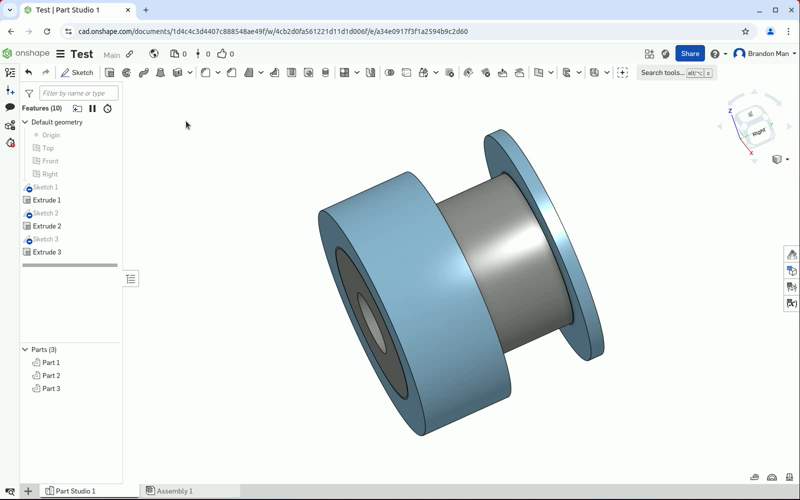
key(right, 2)
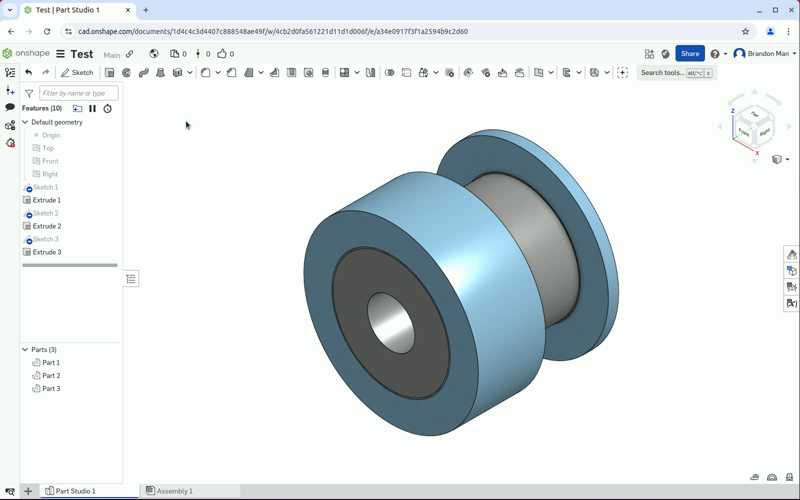
mouse_move(73, 189)
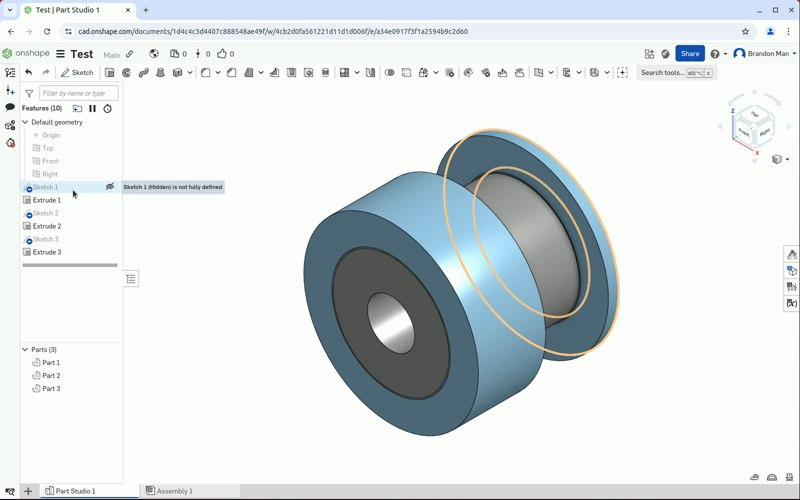
click(73, 189)